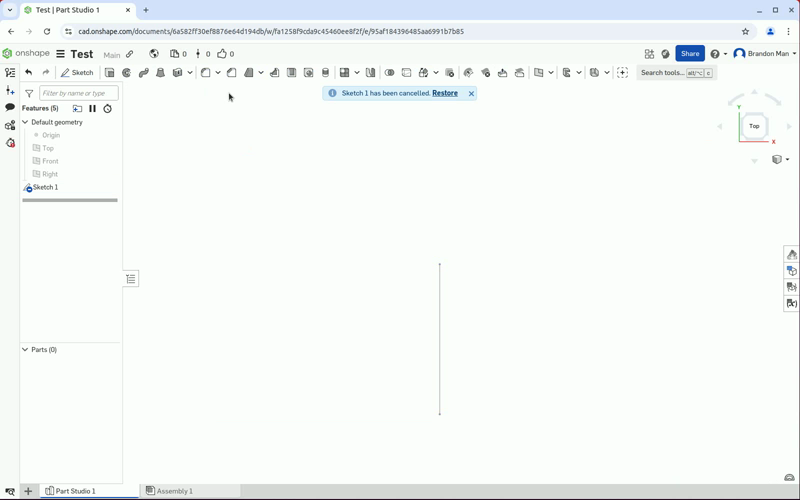
key(shift+h)
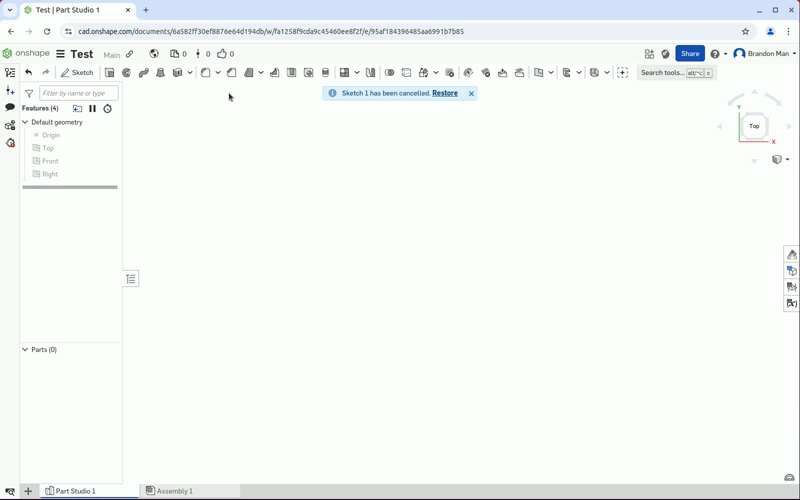
key(shift+s)
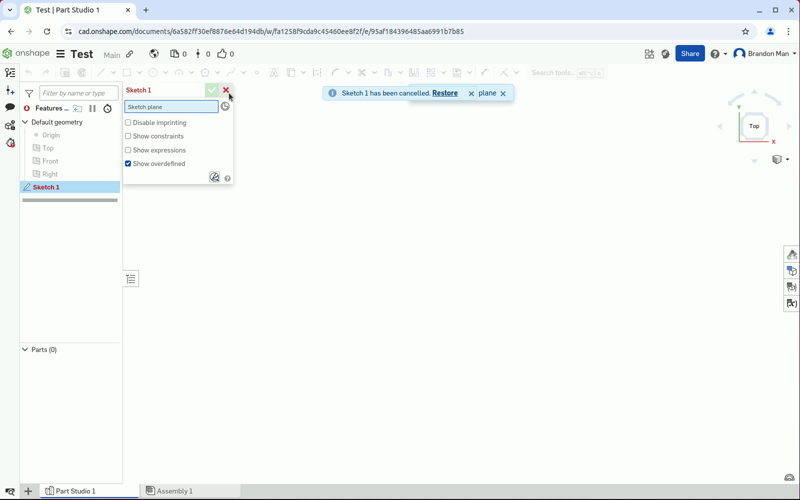
mouse_move(73, 150)
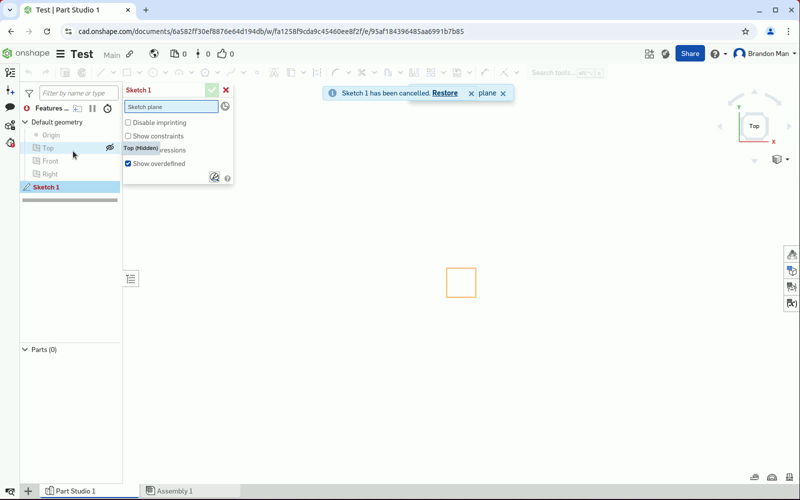
click(73, 150)
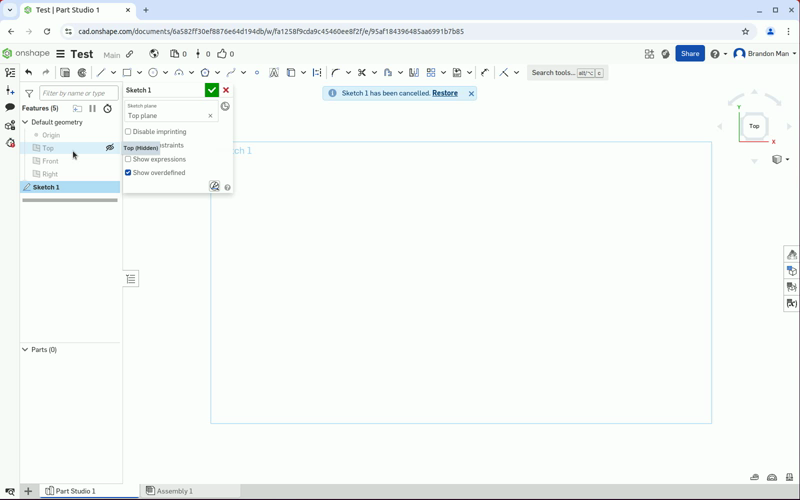
mouse_move(73, 352)
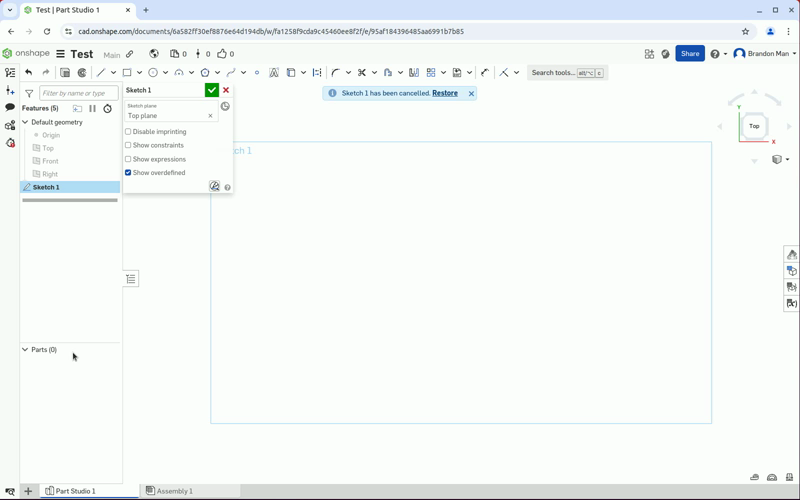
key(y)
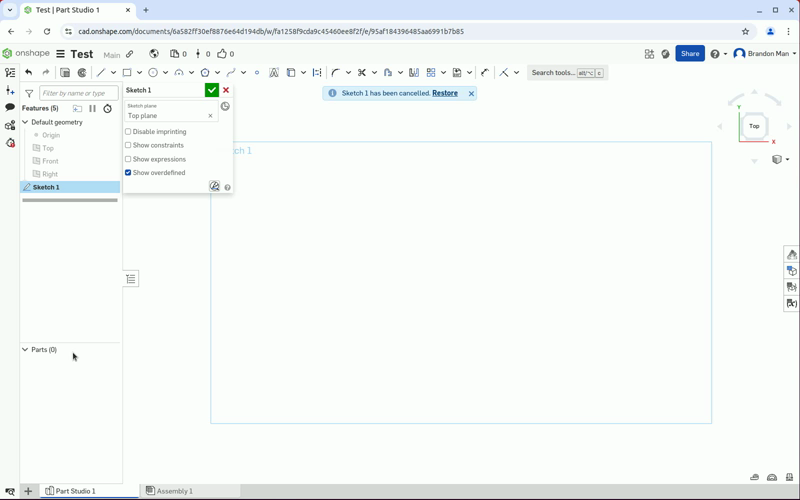
key(l)
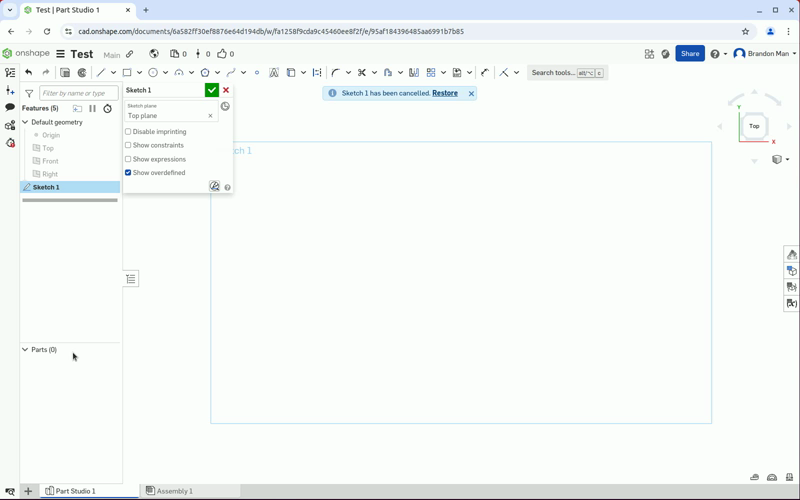
key_down(shift)
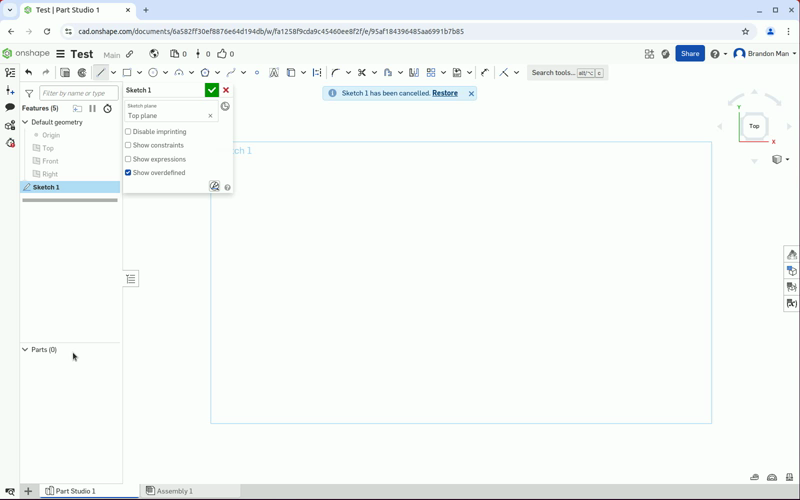
mouse_move(425, 318)
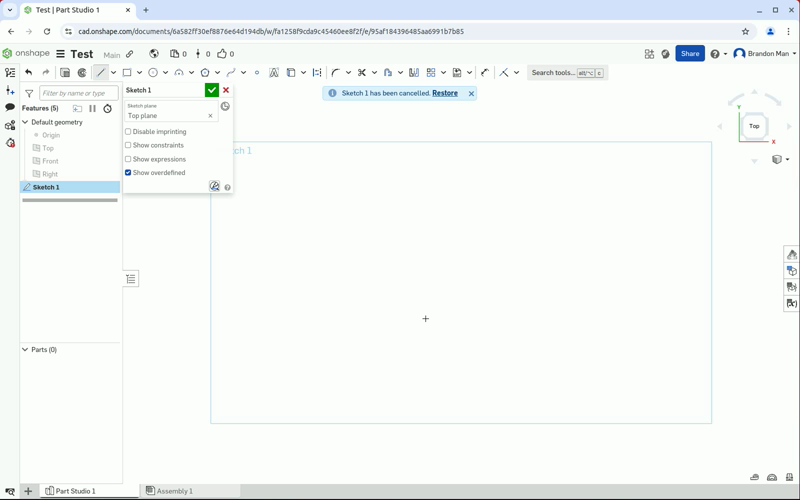
click(425, 318)
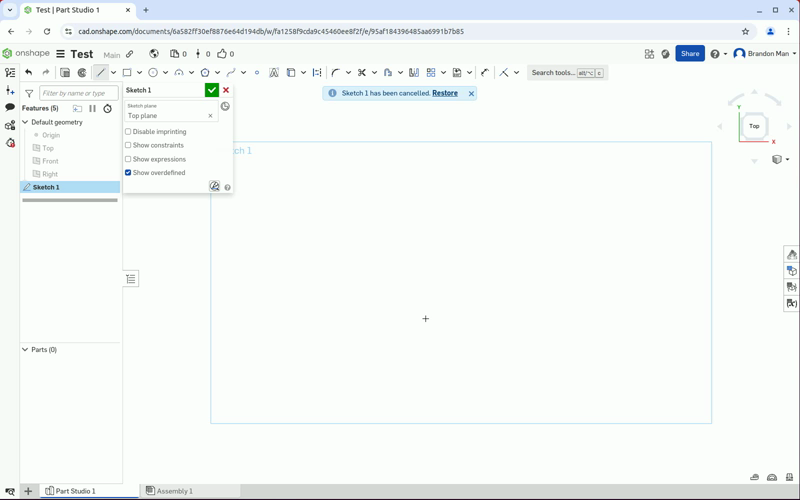
key_up(shift)
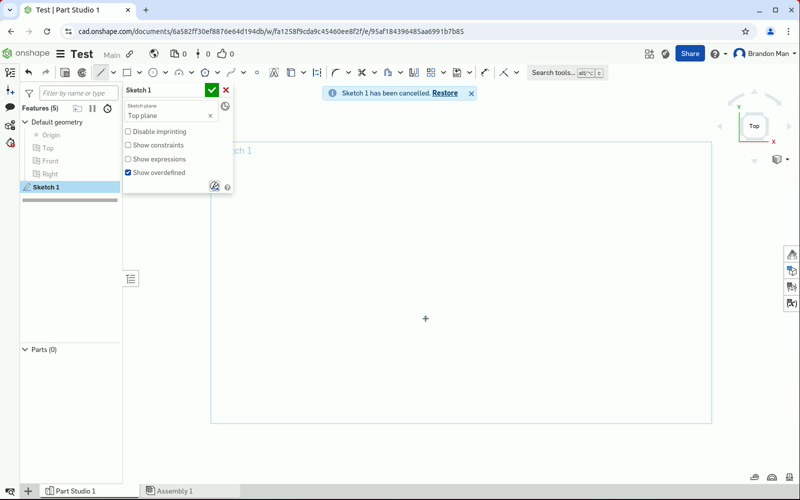
key_down(shift)
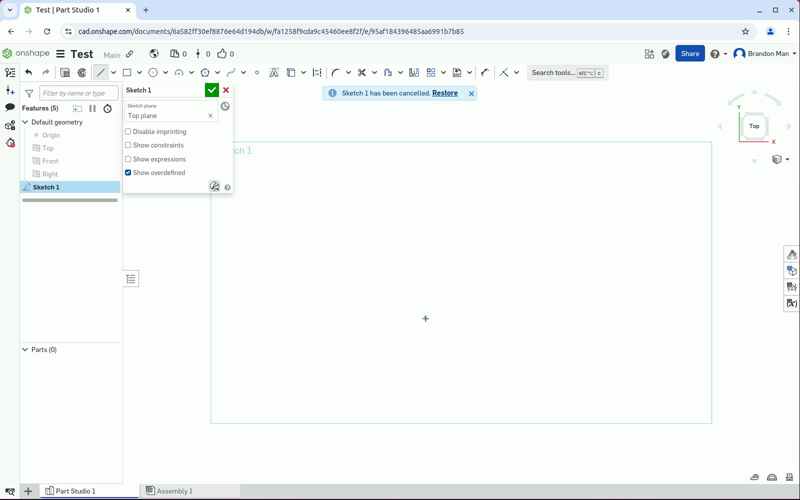
mouse_move(496, 318)
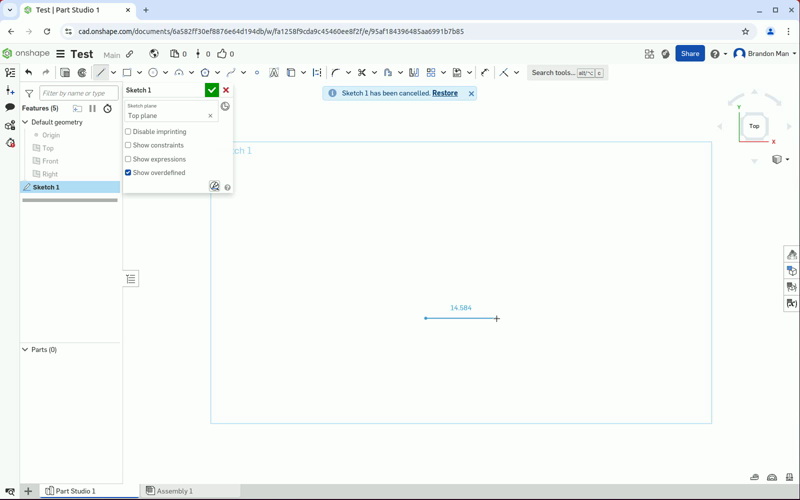
click(496, 318)
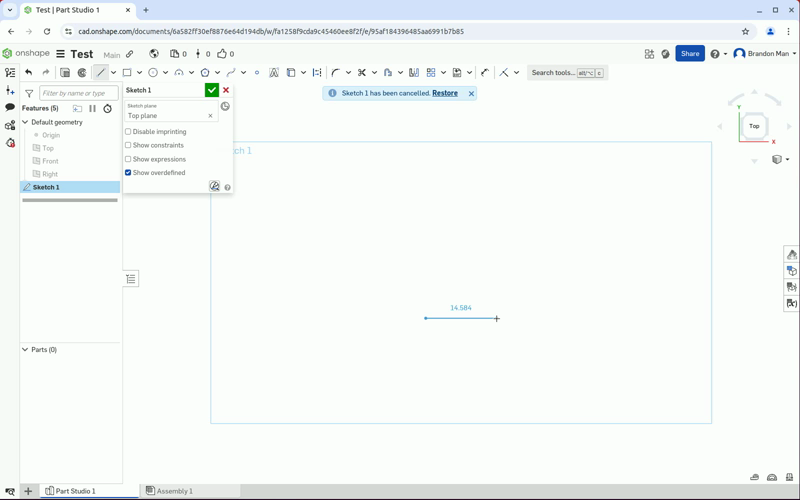
key_up(shift)
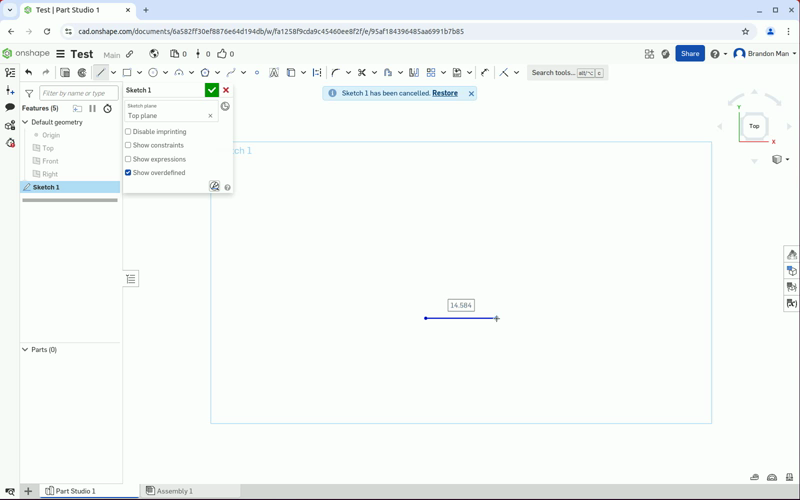
key_down(shift)
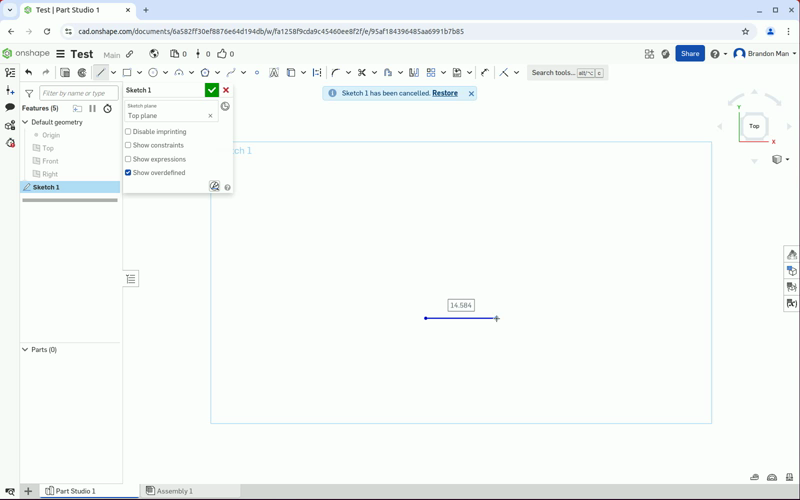
mouse_move(496, 247)
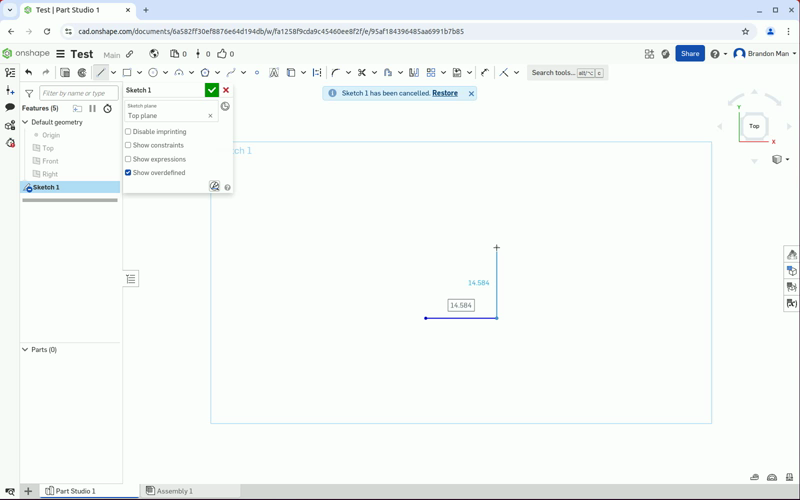
click(496, 247)
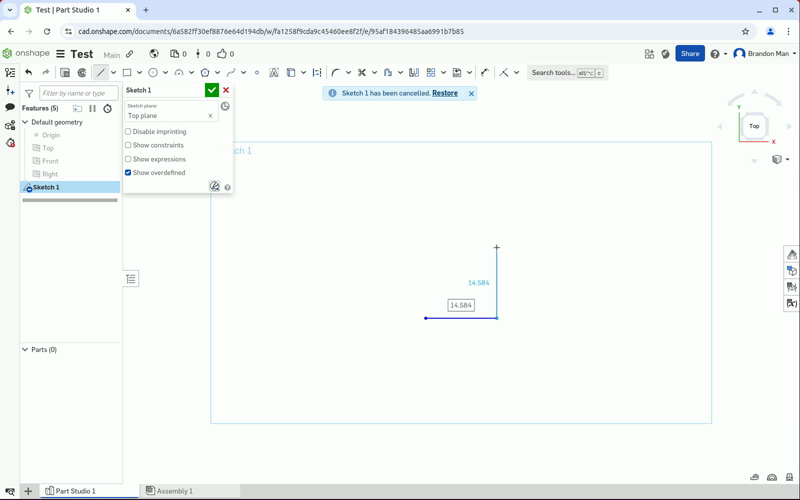
key_up(shift)
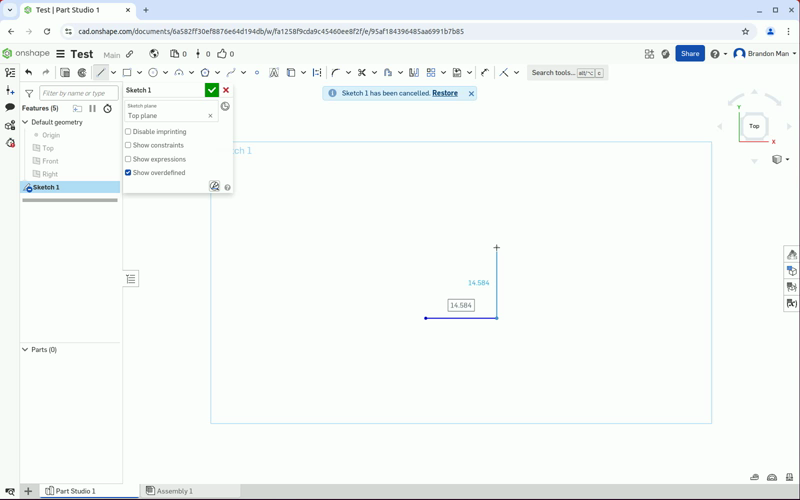
key_down(shift)
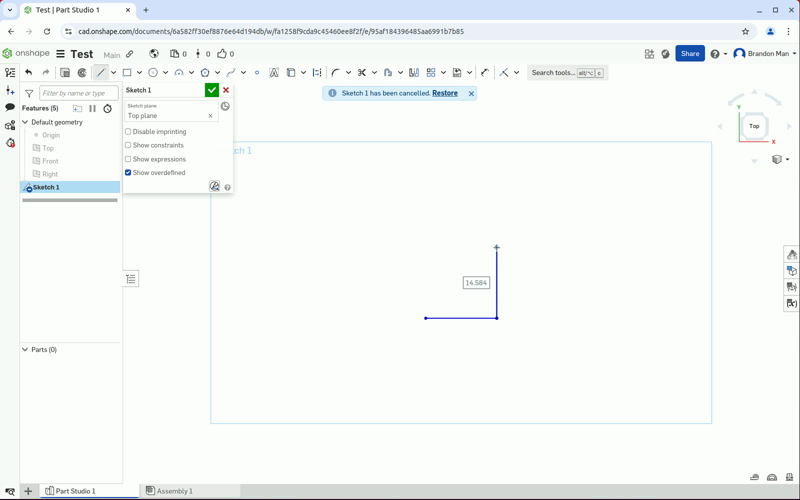
mouse_move(526, 247)
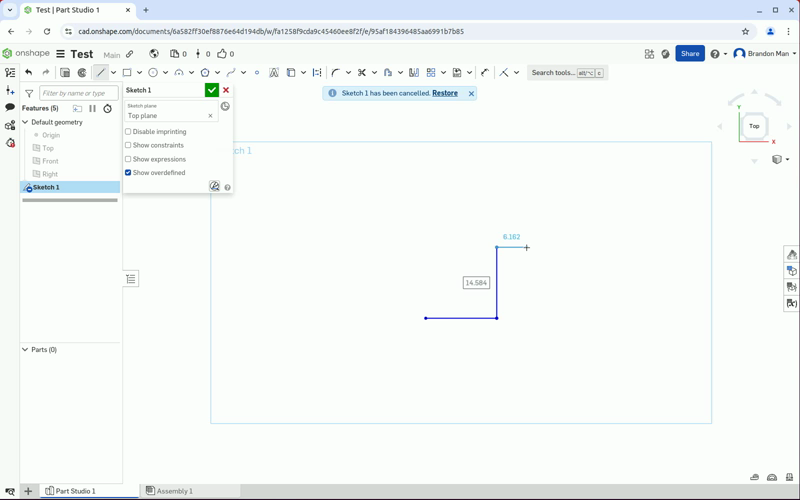
mouse_move(482, 247)
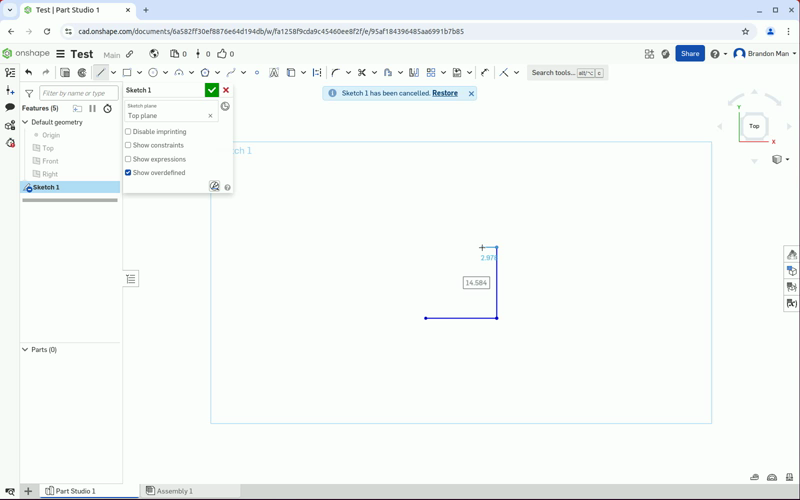
click(482, 247)
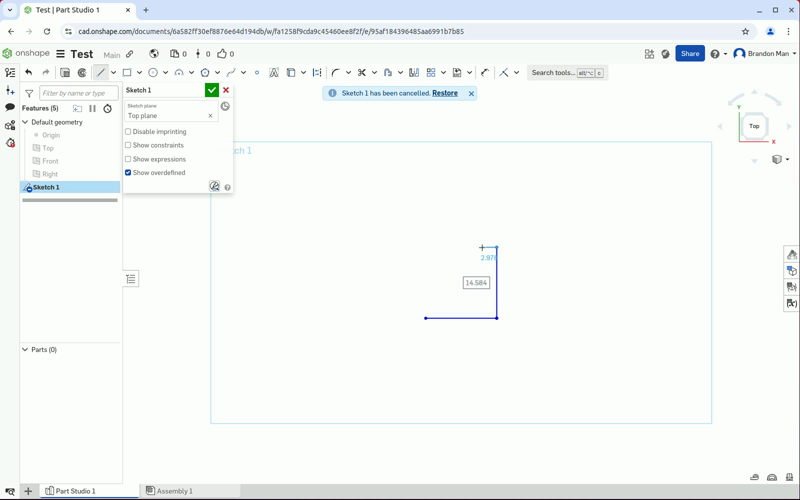
key_up(shift)
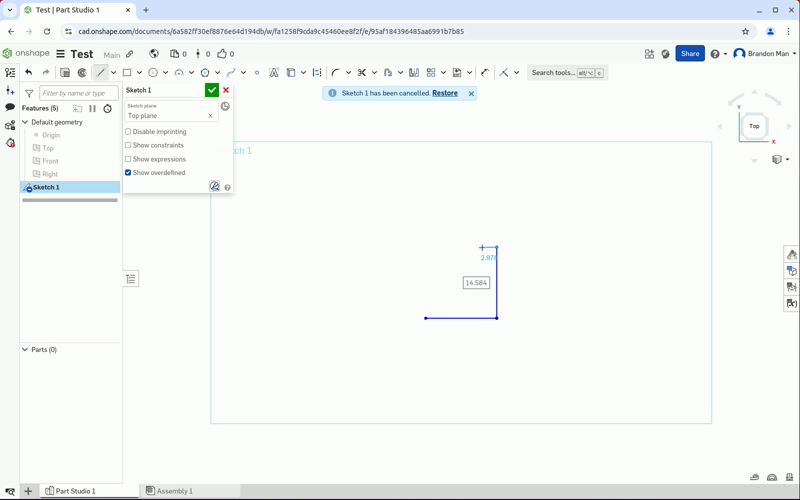
key_down(shift)
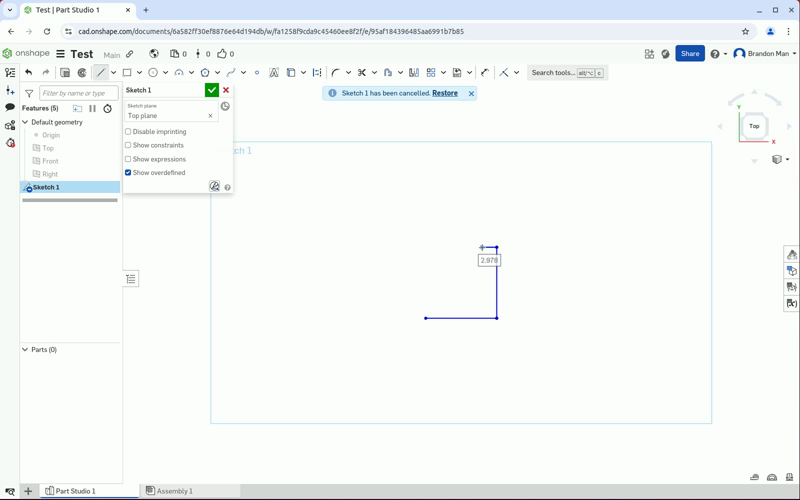
mouse_move(512, 247)
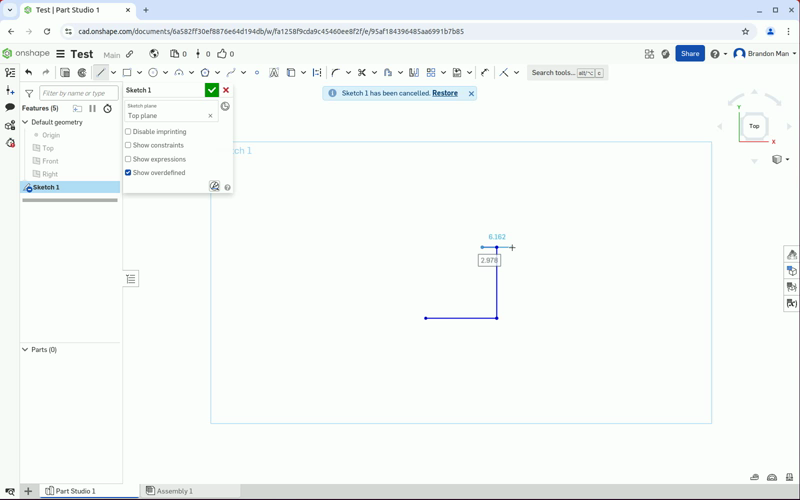
mouse_move(439, 247)
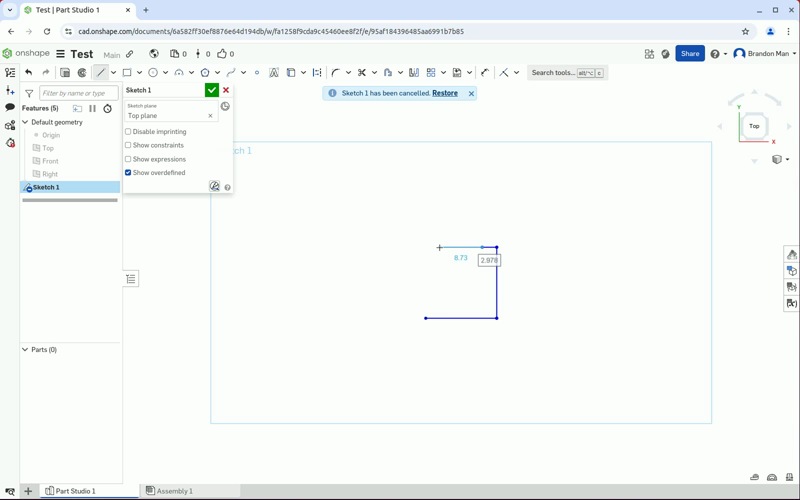
click(439, 247)
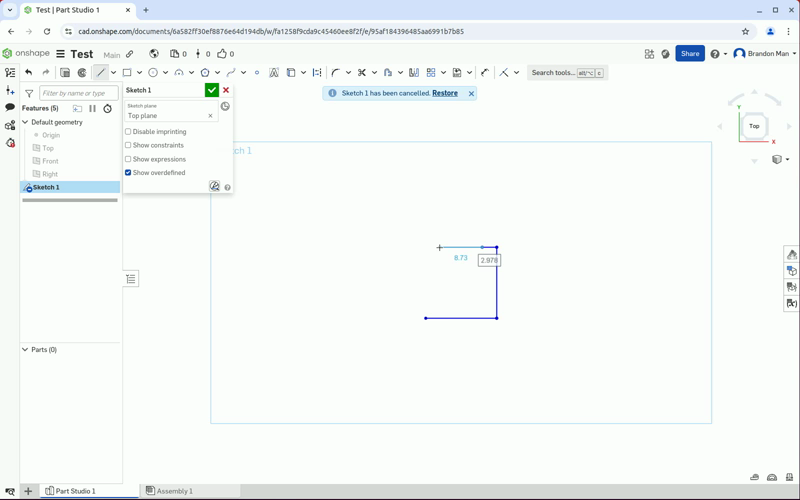
key_up(shift)
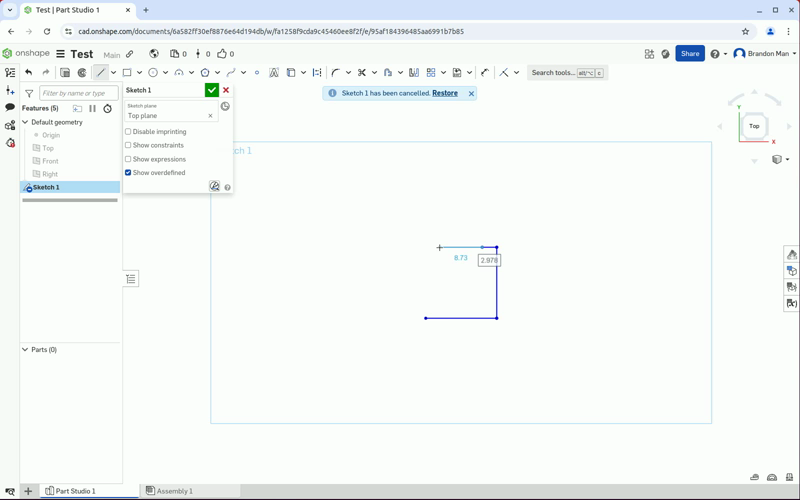
key_down(shift)
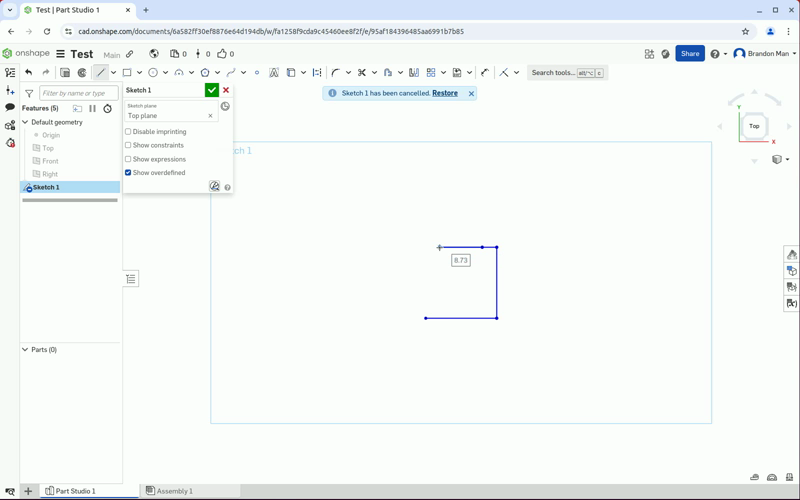
mouse_move(469, 247)
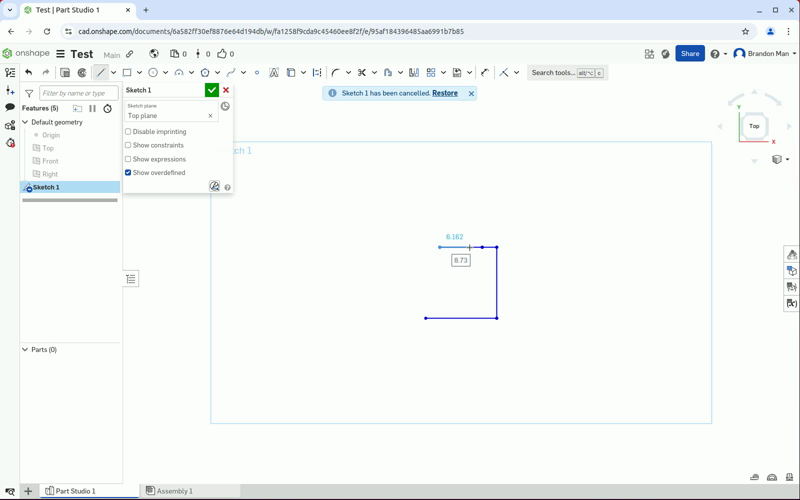
mouse_move(425, 247)
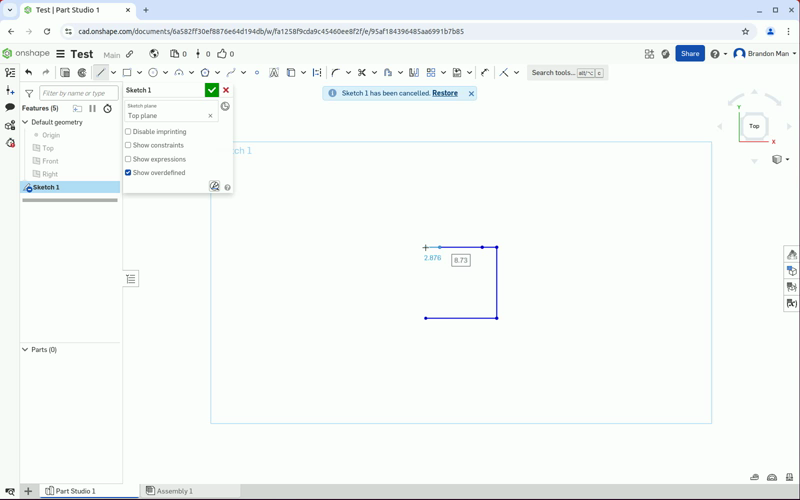
click(425, 247)
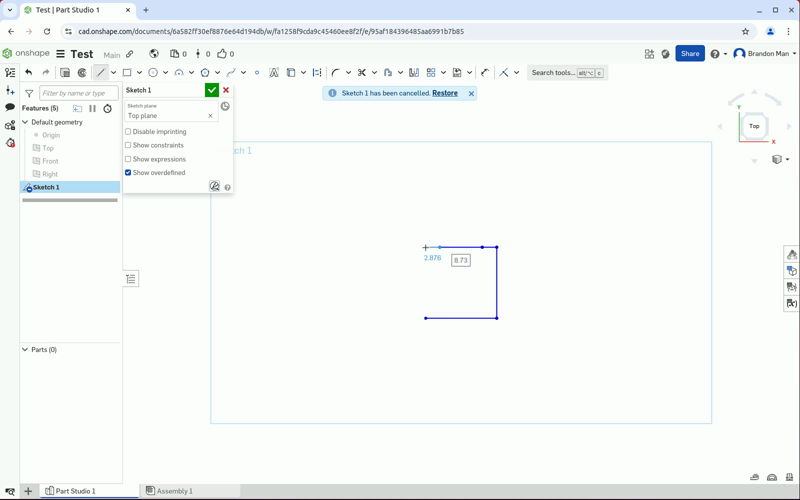
key_up(shift)
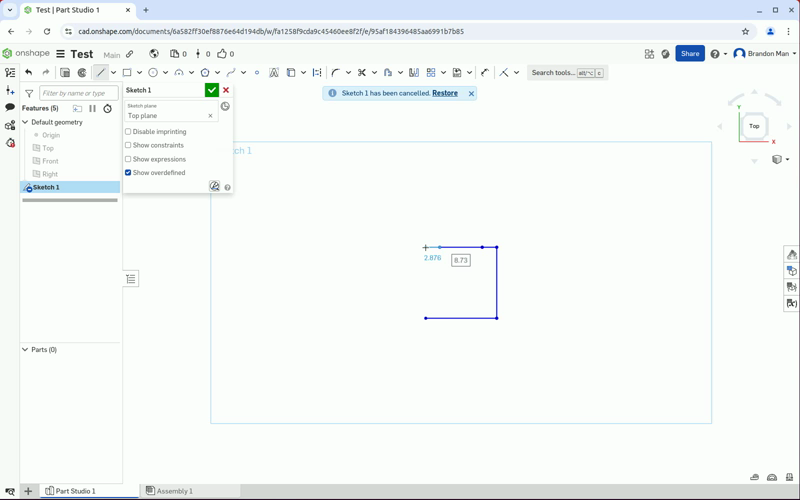
key_down(shift)
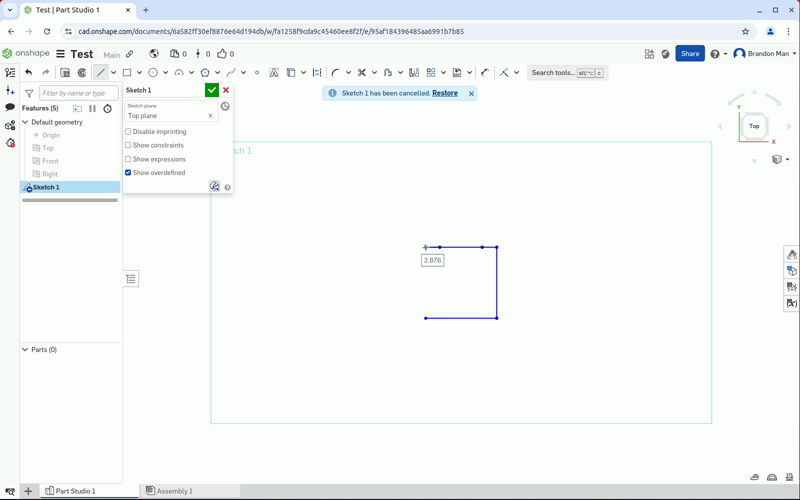
mouse_move(425, 318)
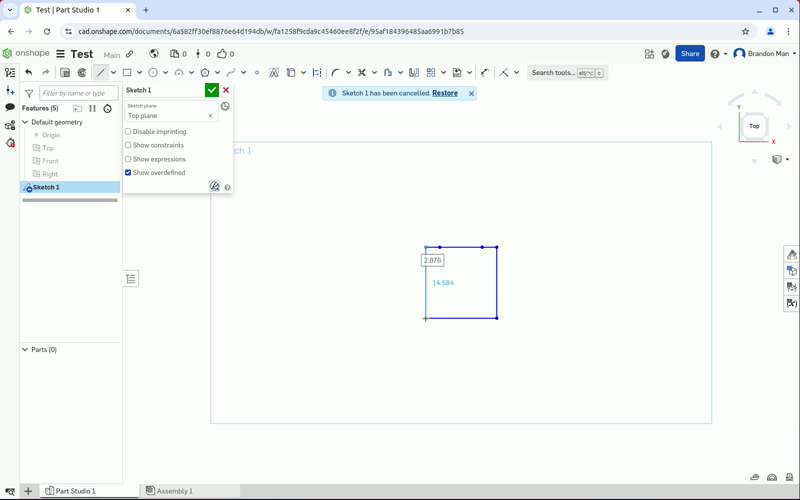
key_up(shift)
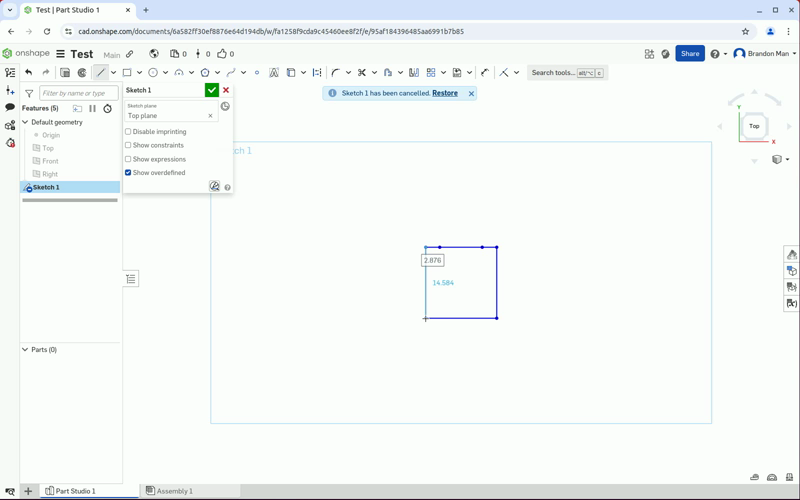
click(425, 318)
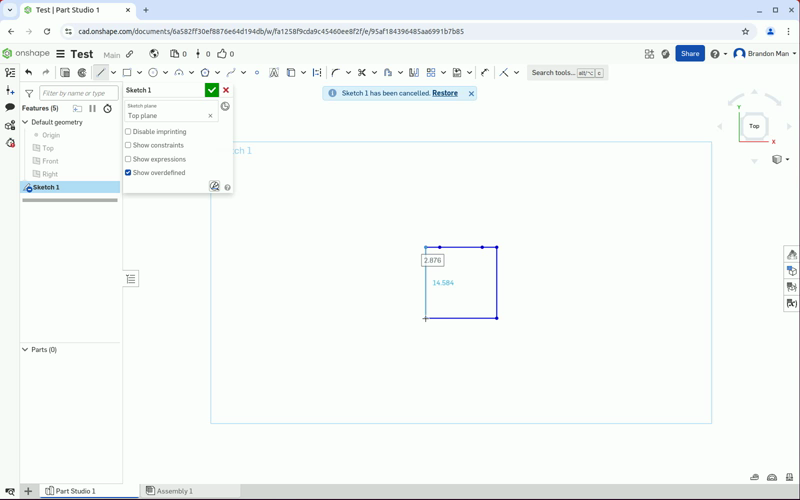
key(esc)
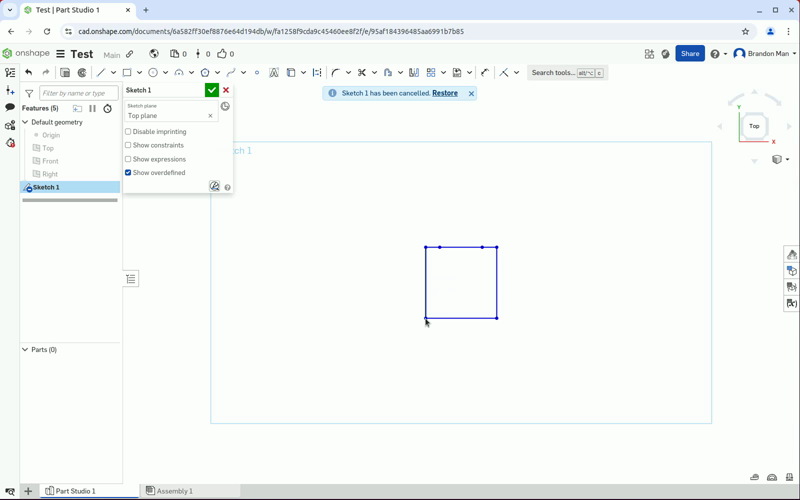
mouse_move(452, 305)
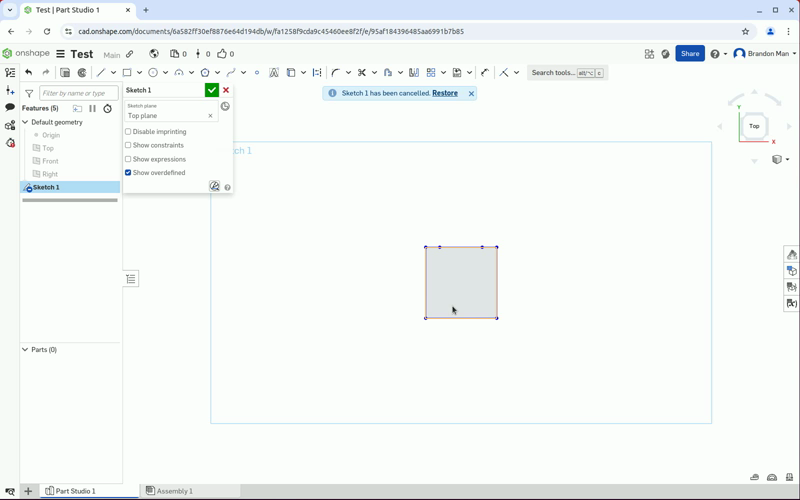
click(452, 305)
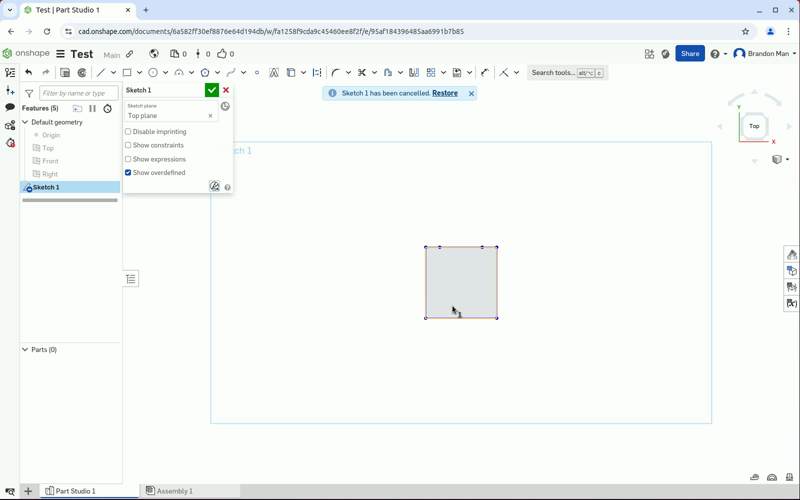
mouse_move(73, 352)
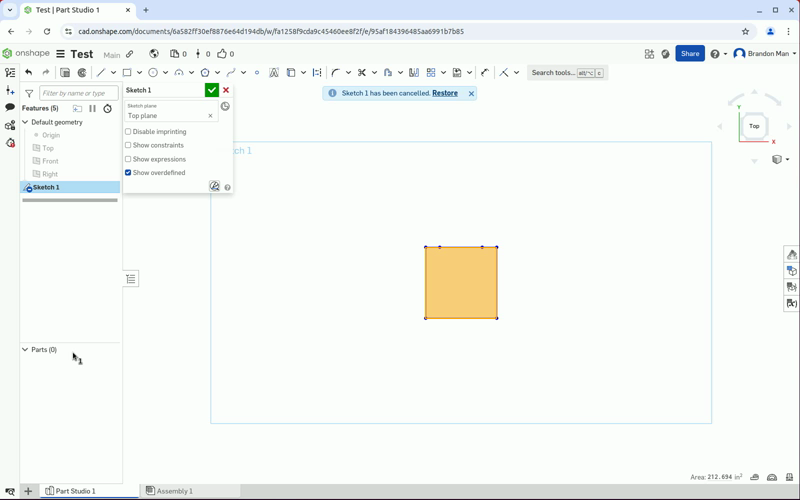
key(shift+y)
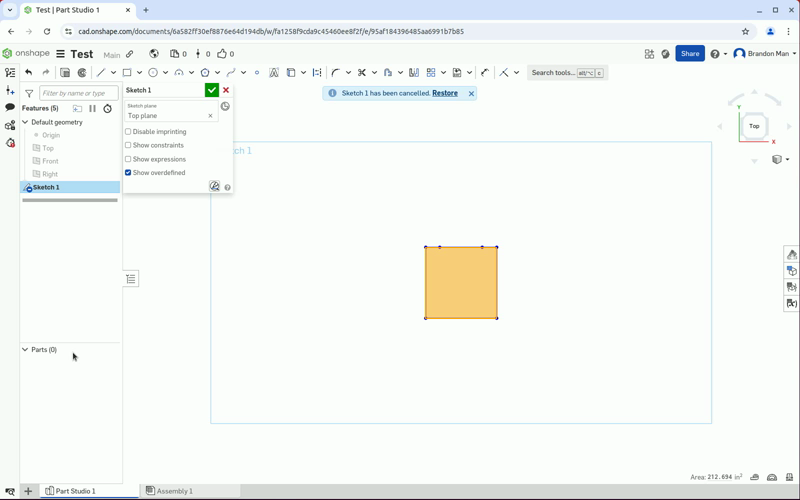
key(shift+e)
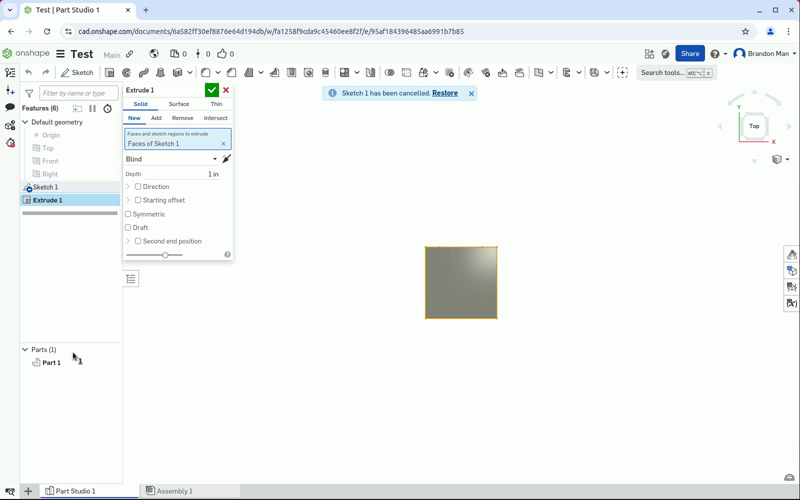
mouse_move(143, 106)
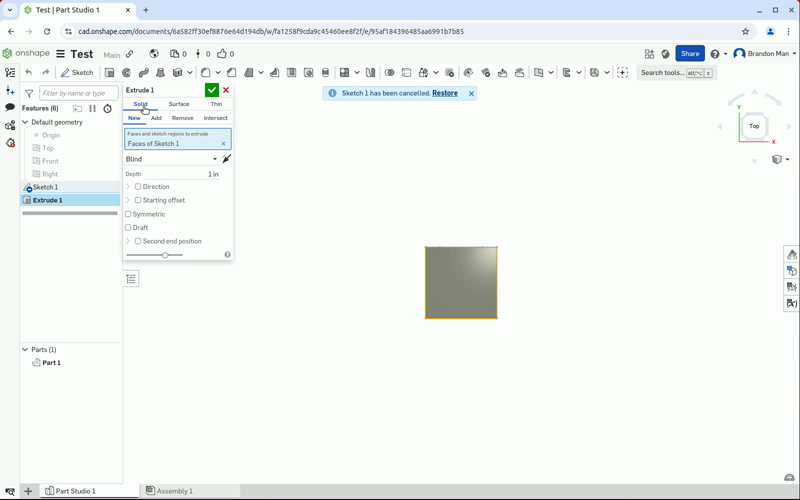
click(143, 106)
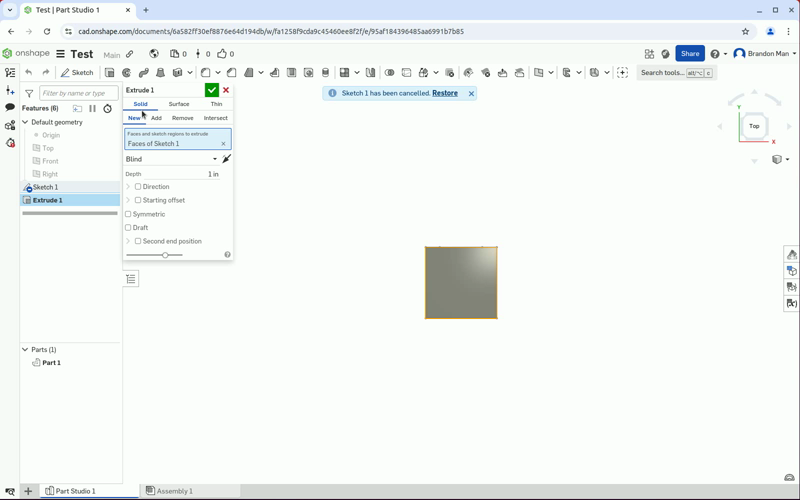
mouse_move(137, 120)
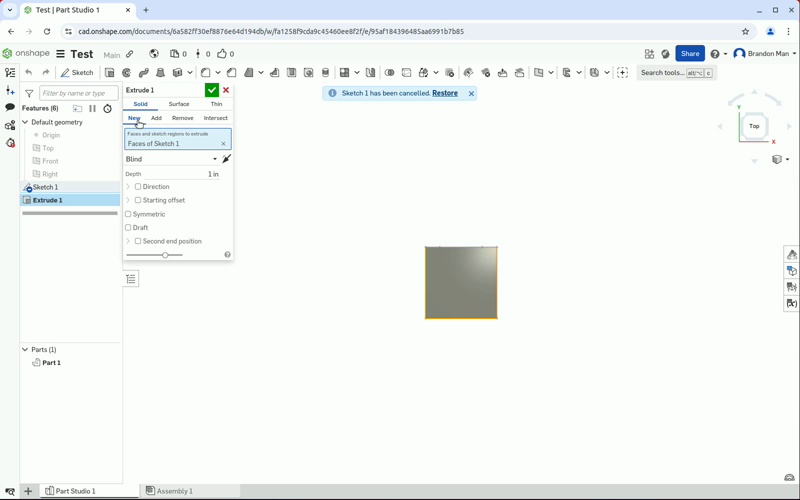
click(137, 120)
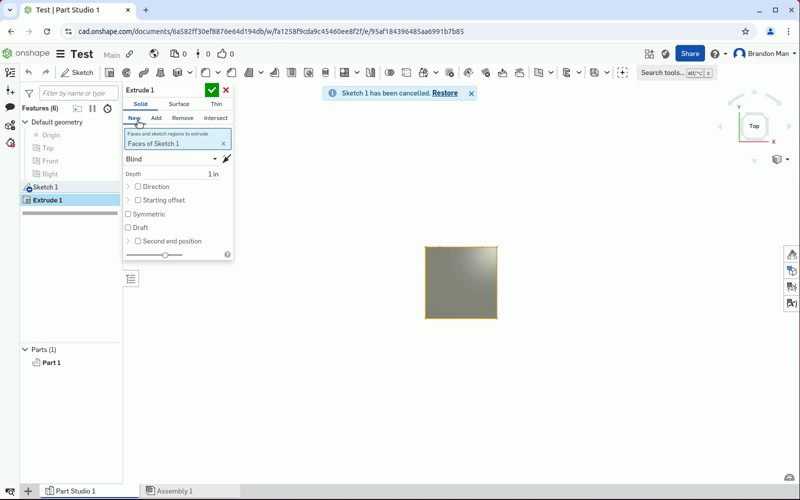
key(tab, 4)
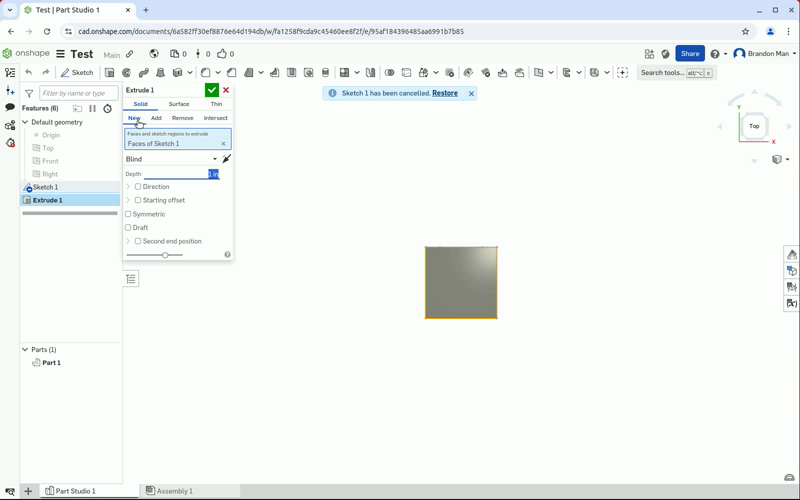
text(0.963)
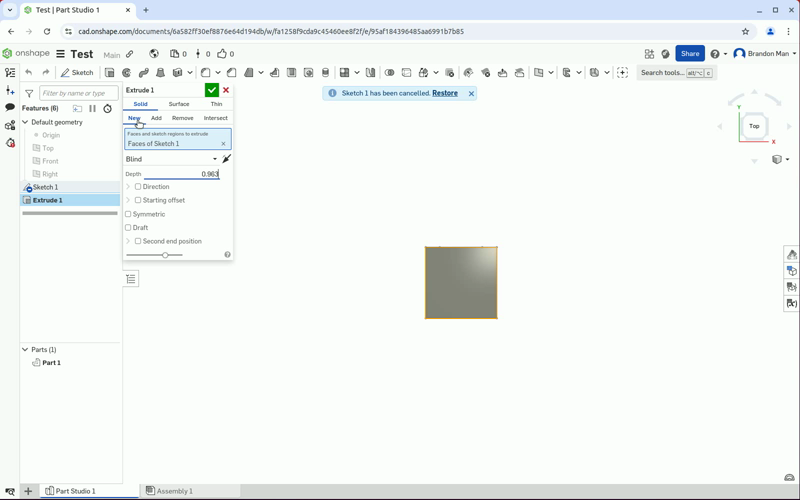
key(enter)
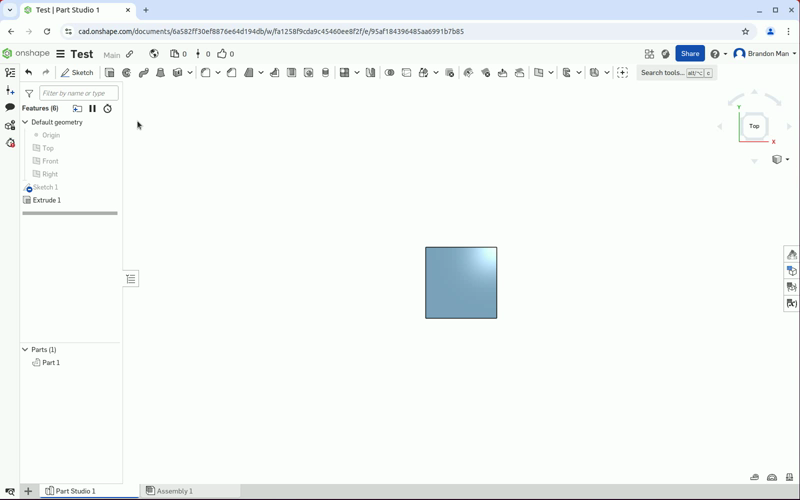
key(shift+h)
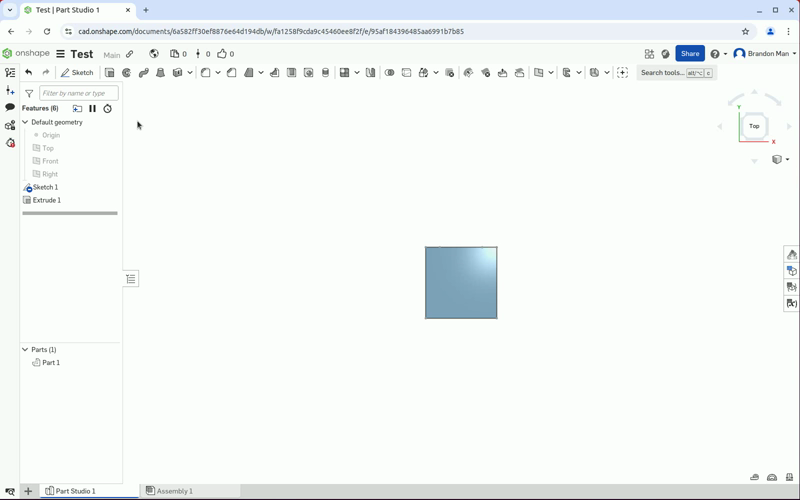
key(shift+h)
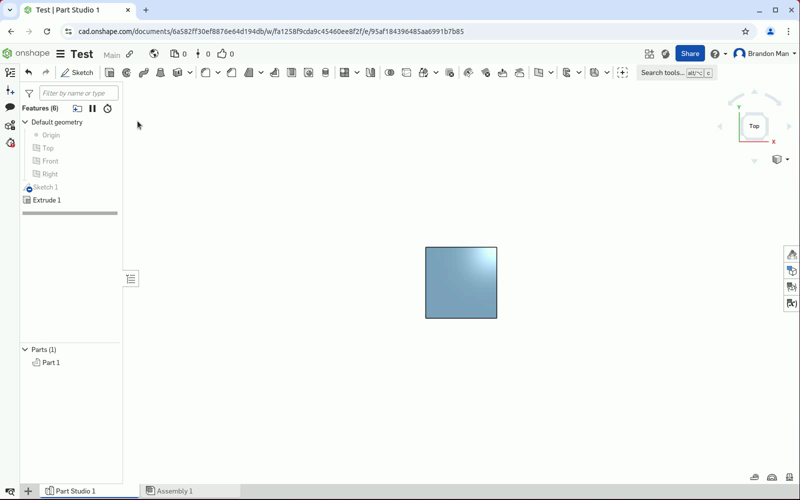
mouse_move(73, 189)
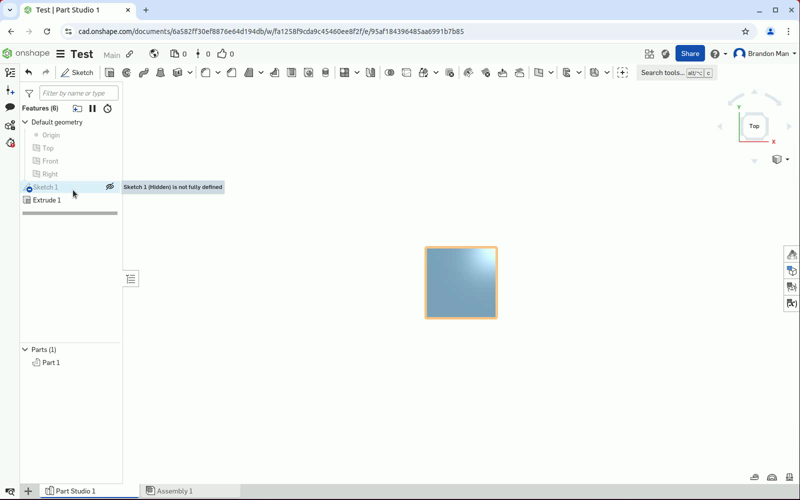
click(73, 189)
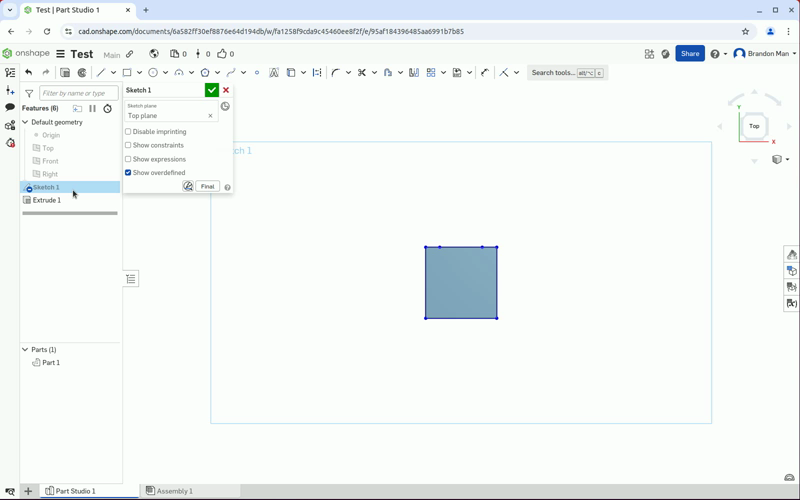
mouse_move(229, 92)
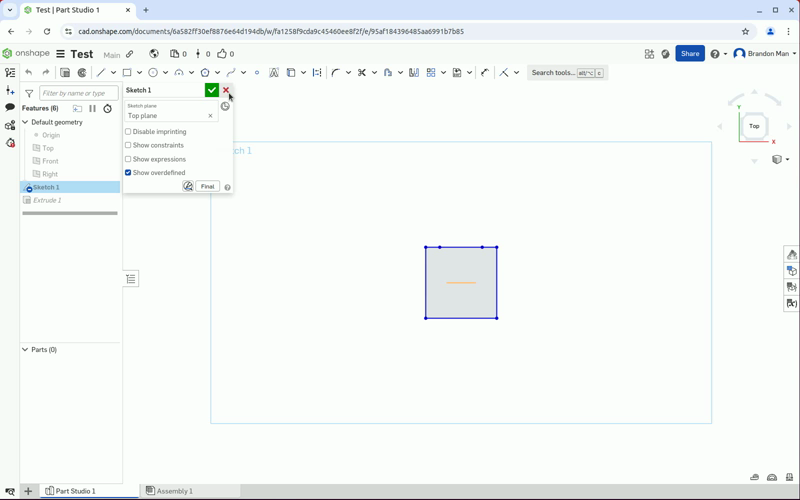
click(229, 92)
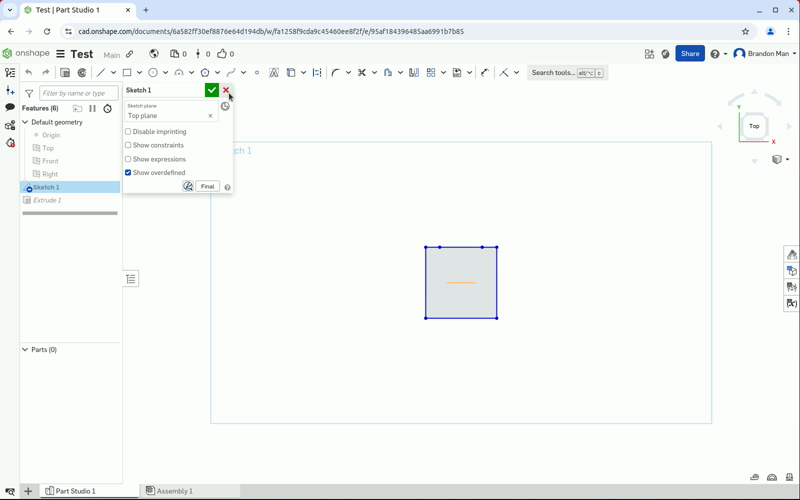
key(shift+s)
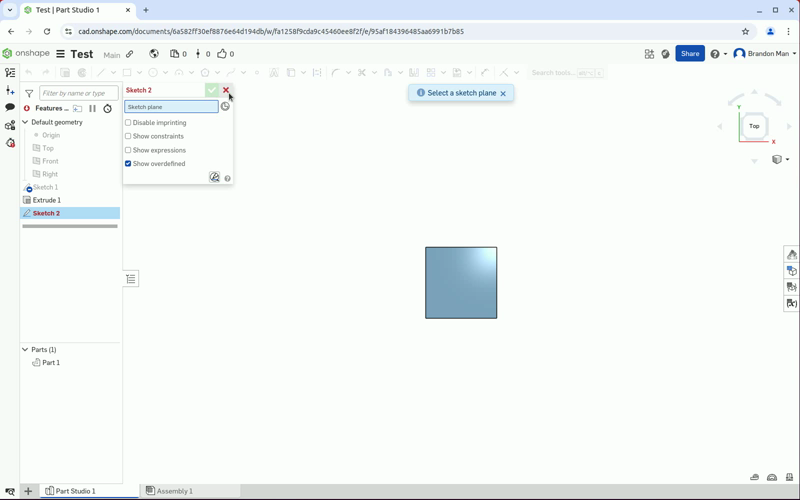
mouse_move(73, 150)
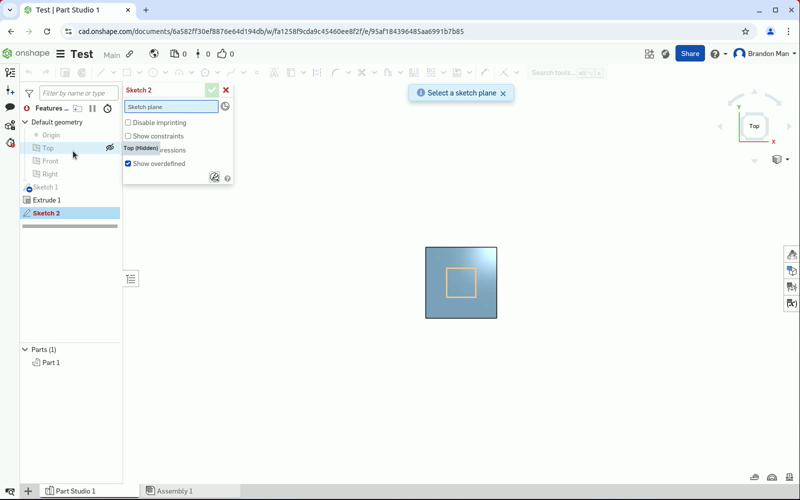
click(73, 150)
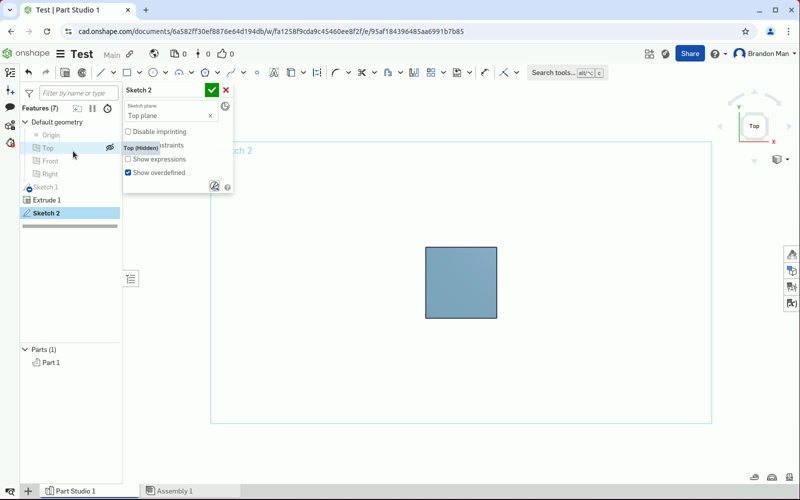
mouse_move(73, 352)
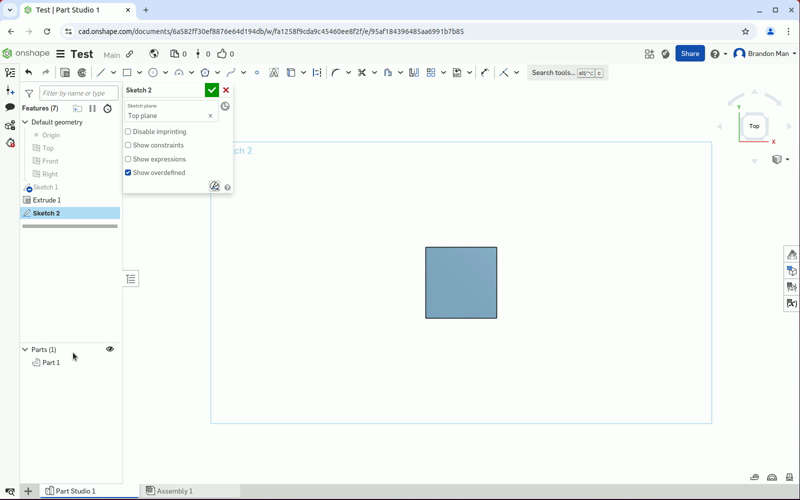
key(y)
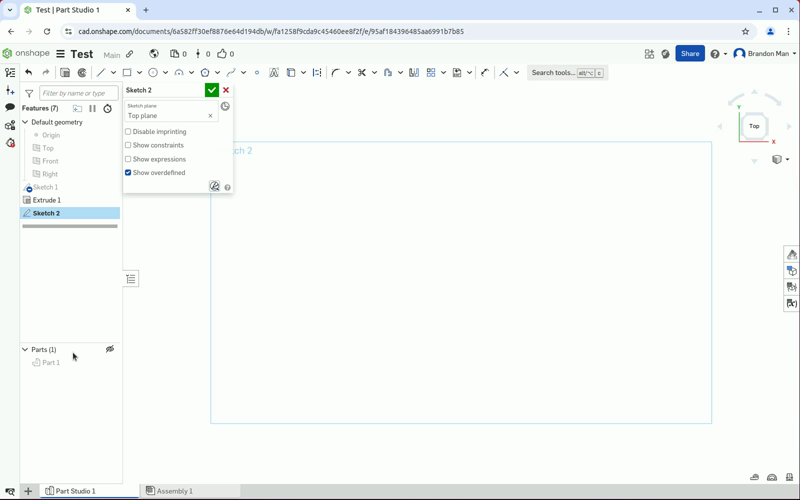
key(l)
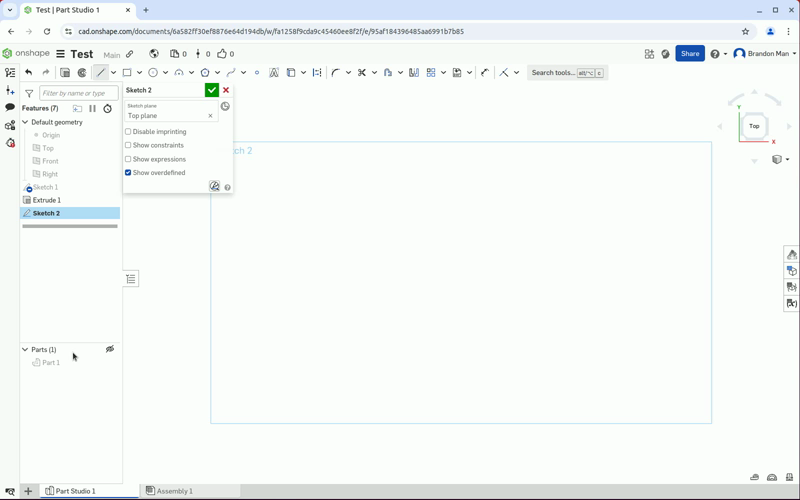
key_down(shift)
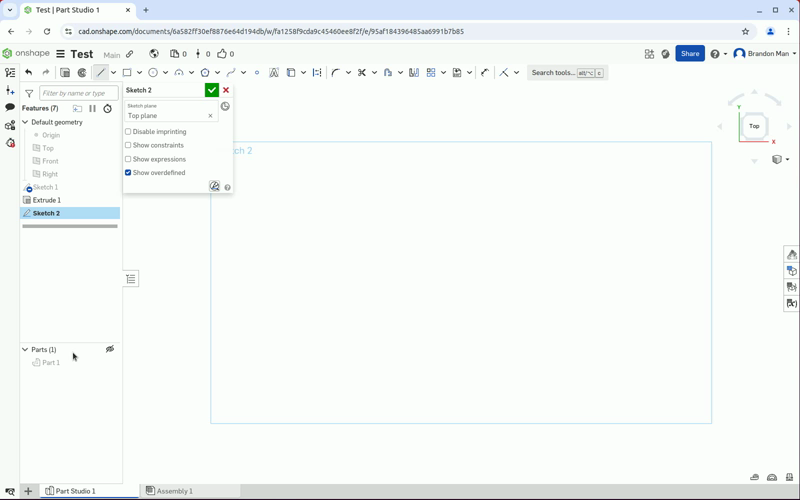
mouse_move(439, 247)
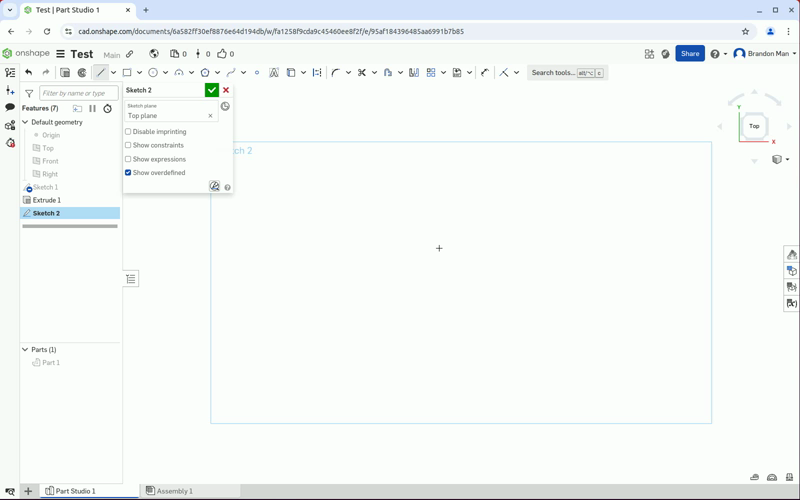
click(439, 247)
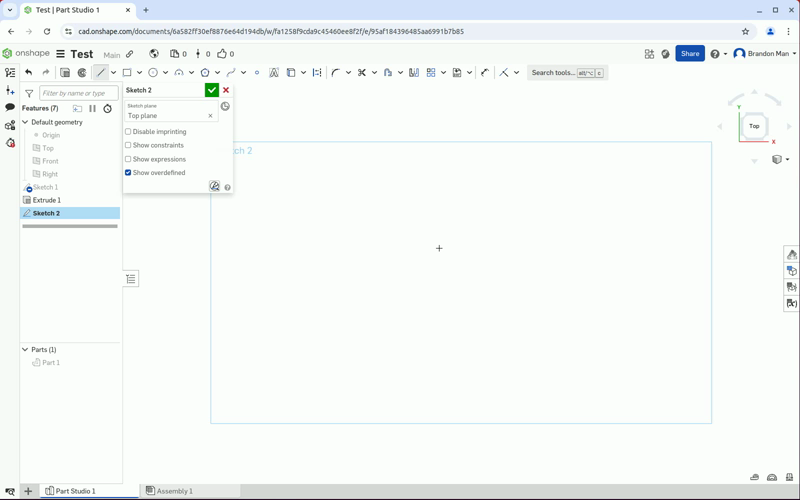
key_up(shift)
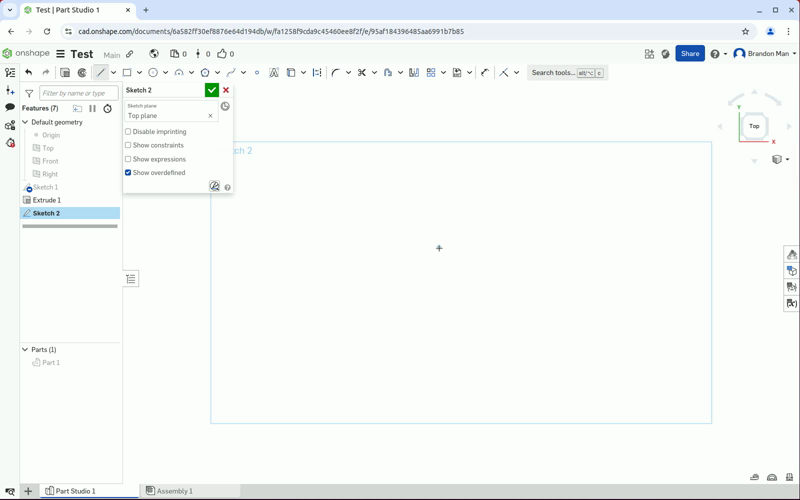
key_down(shift)
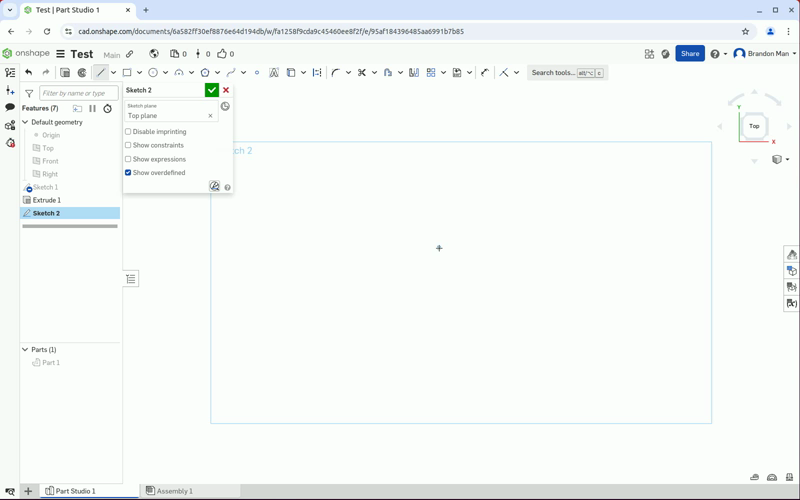
mouse_move(469, 247)
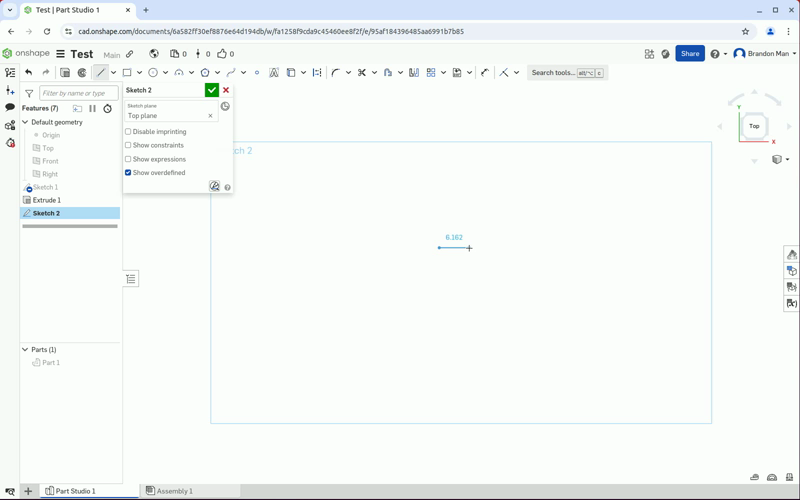
mouse_move(482, 247)
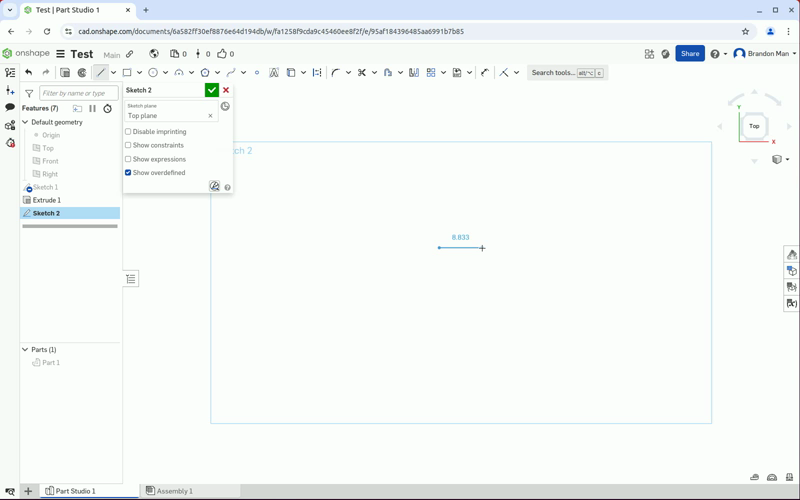
click(482, 247)
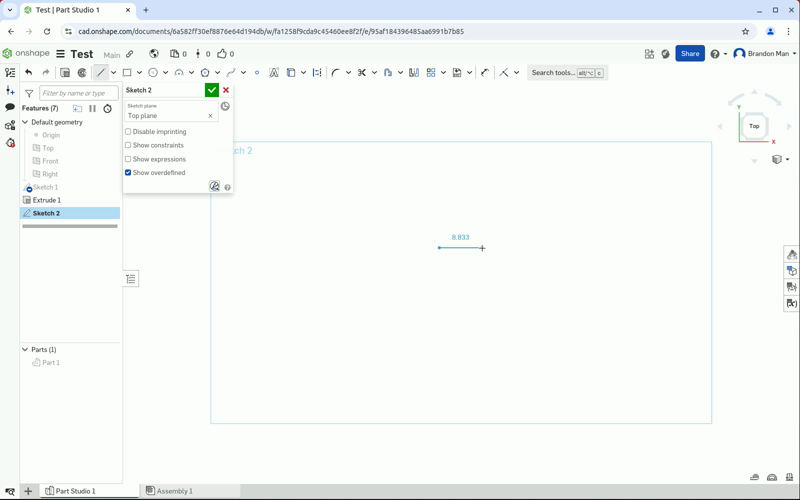
key_up(shift)
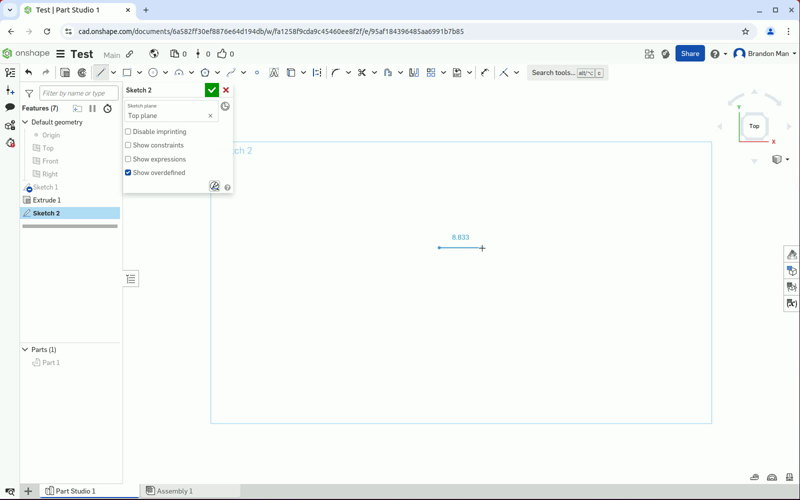
key_down(shift)
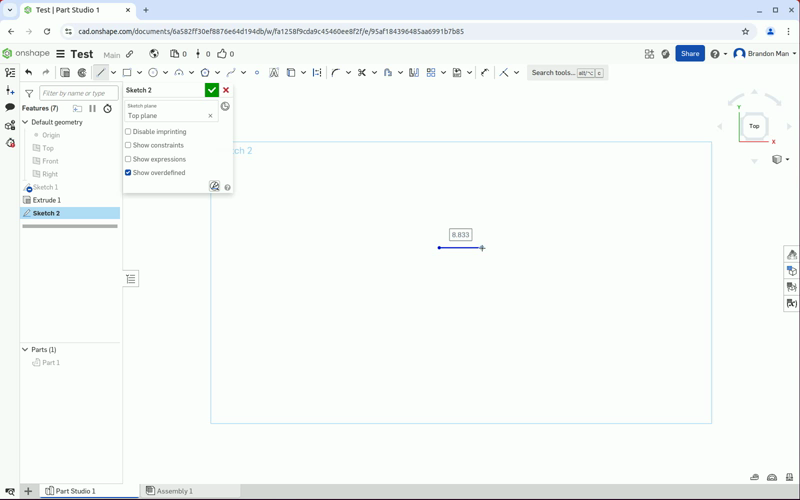
mouse_move(471, 170)
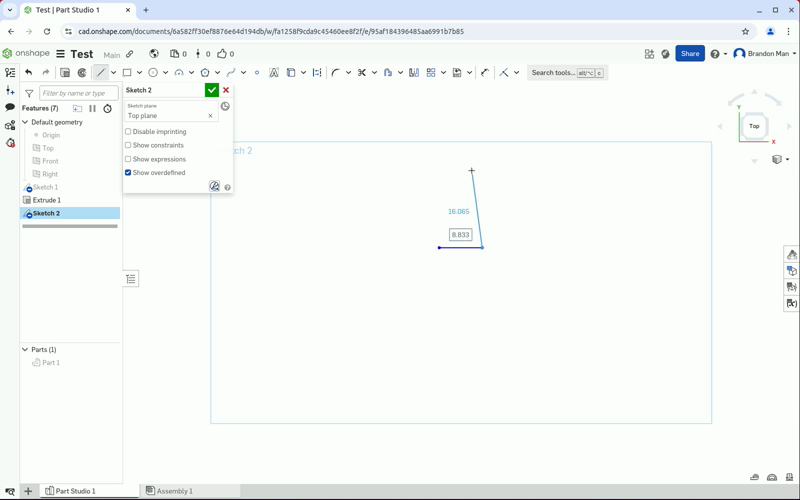
click(471, 170)
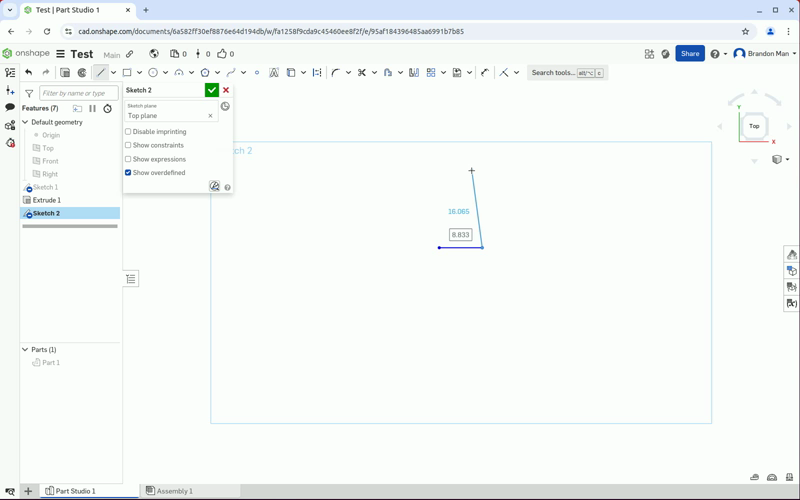
key_up(shift)
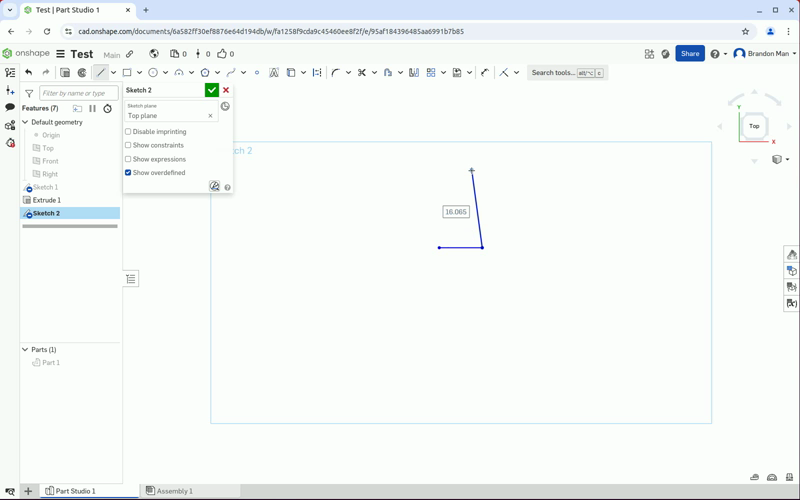
key_down(shift)
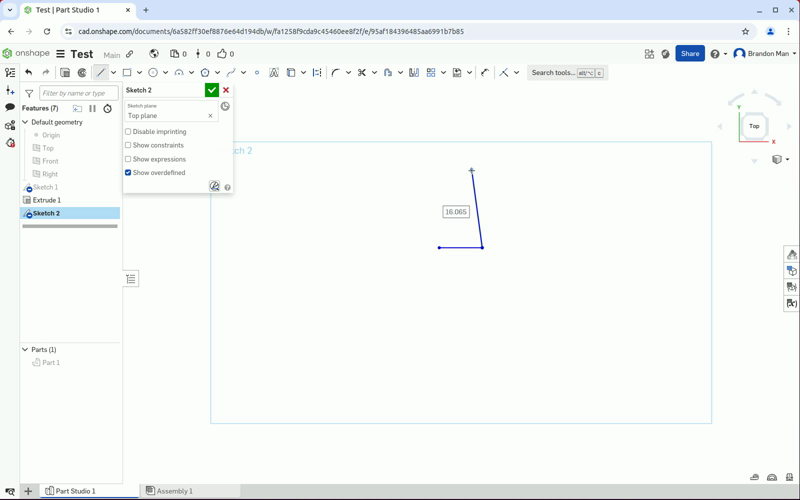
mouse_move(501, 170)
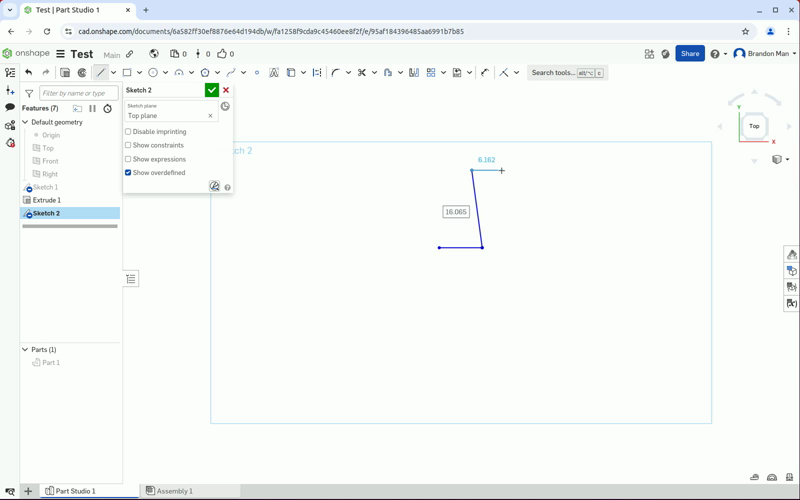
mouse_move(450, 170)
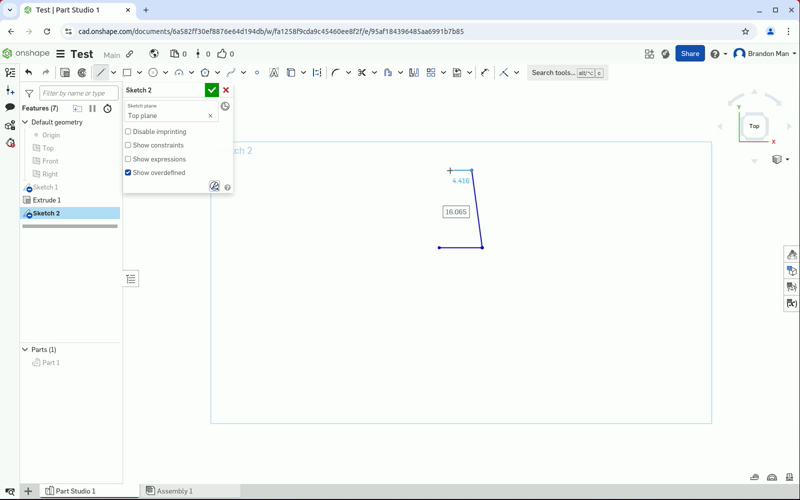
click(450, 170)
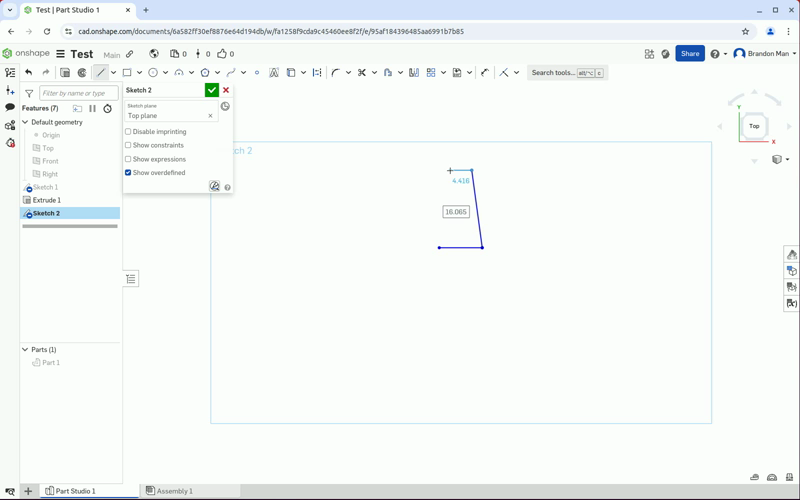
key_up(shift)
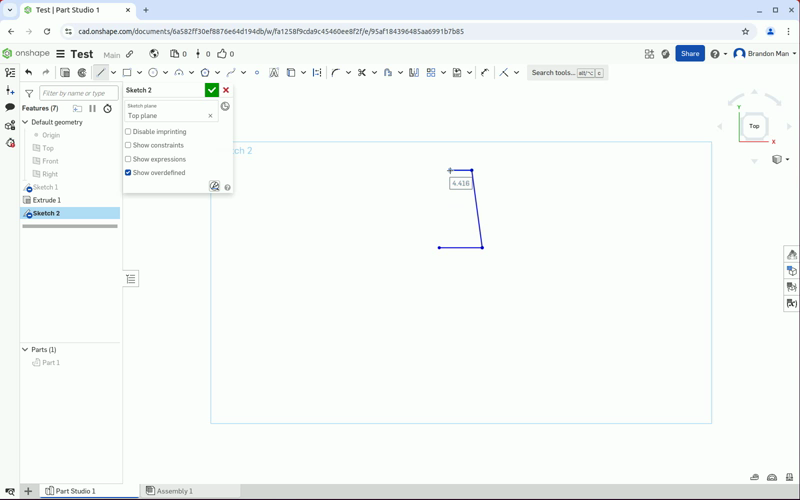
key_down(shift)
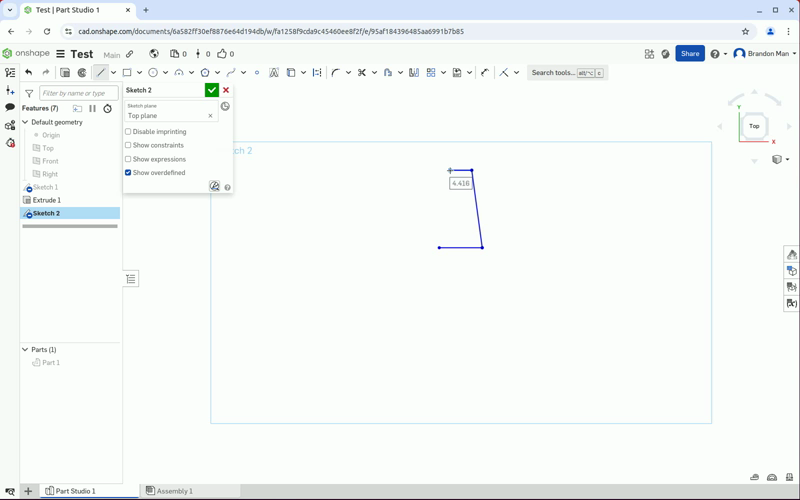
mouse_move(439, 247)
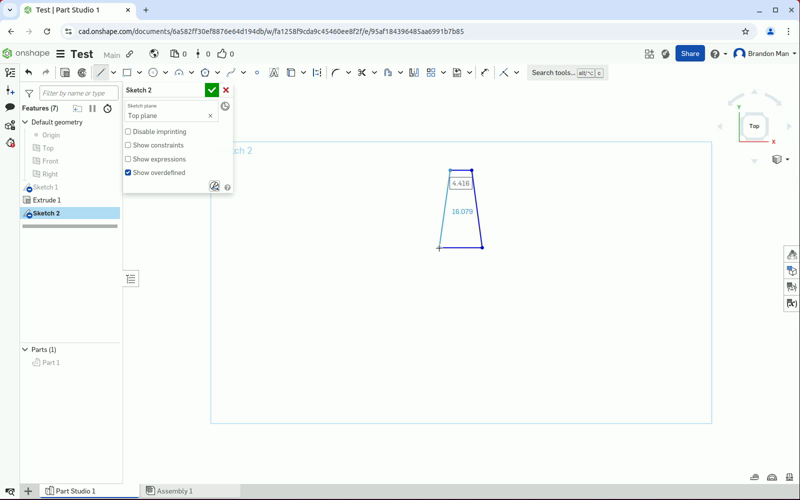
key_up(shift)
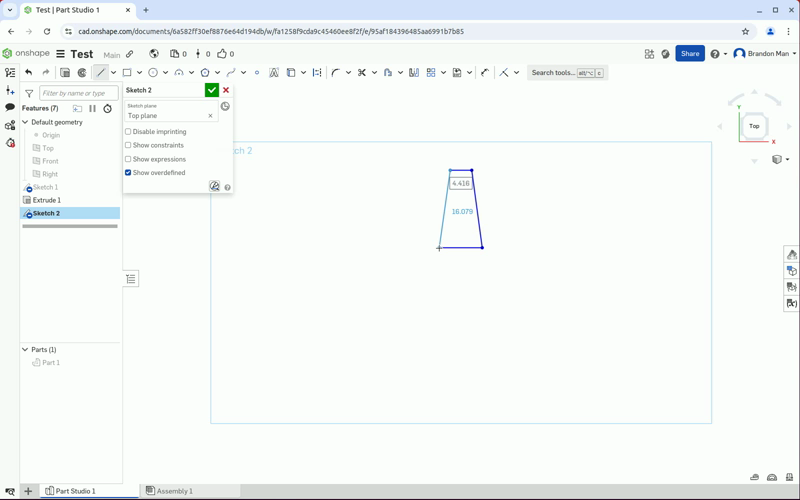
click(439, 247)
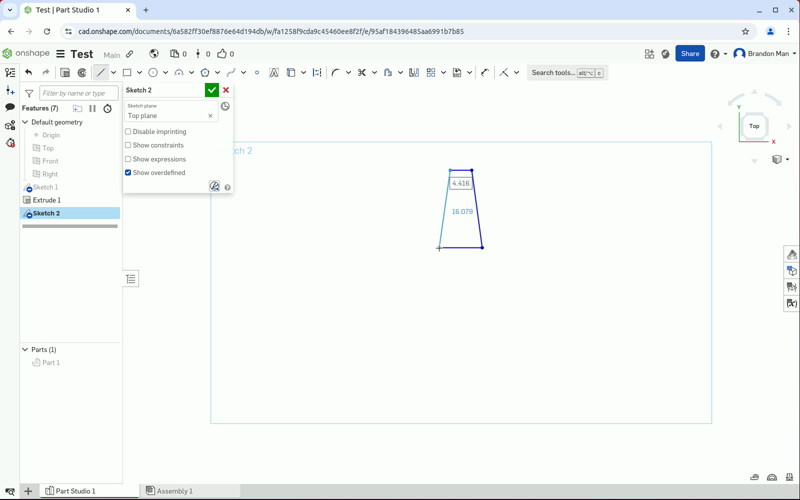
key(esc)
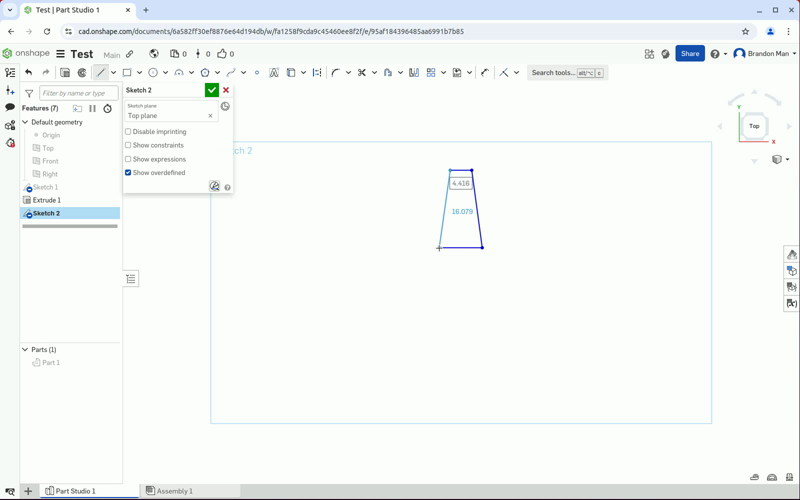
mouse_move(476, 236)
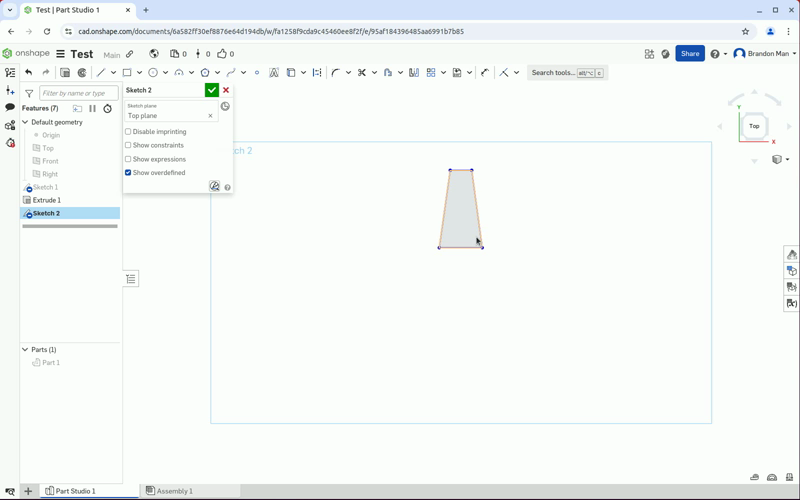
click(476, 236)
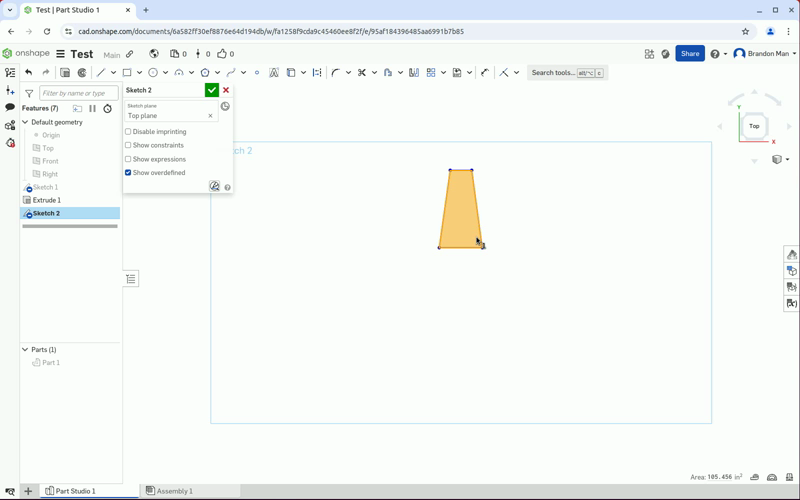
mouse_move(73, 352)
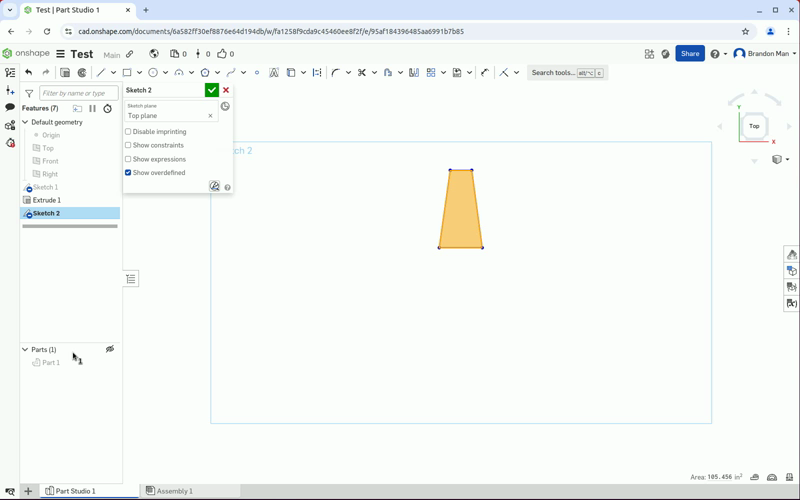
key(shift+y)
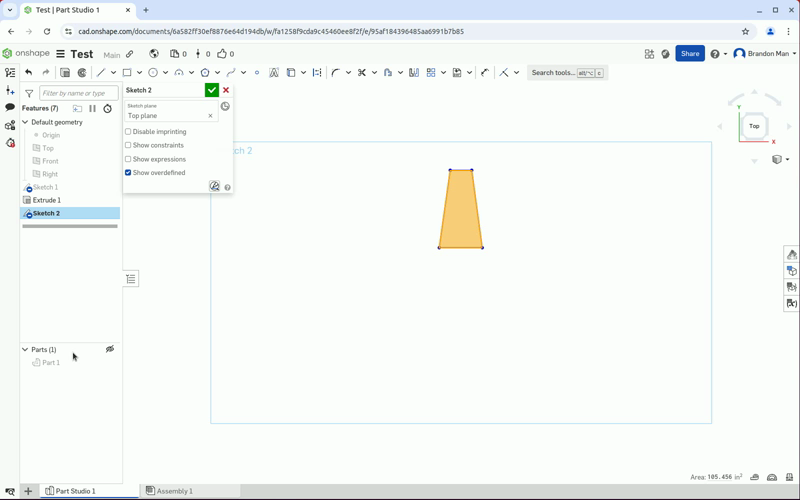
key(shift+e)
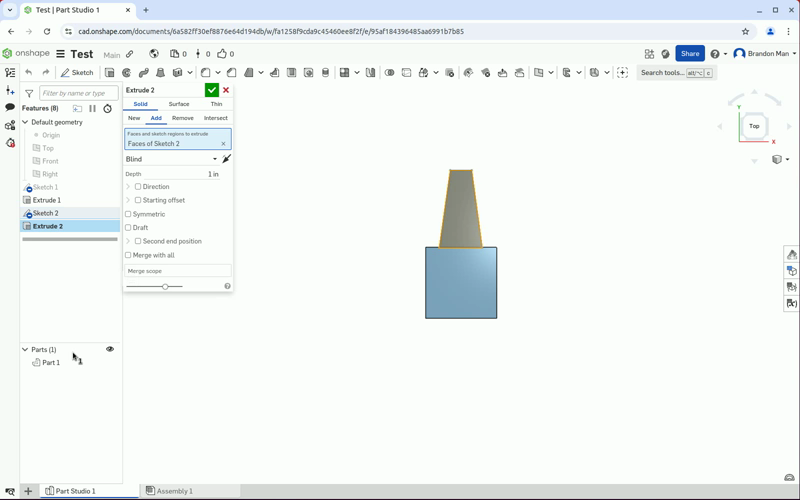
mouse_move(143, 106)
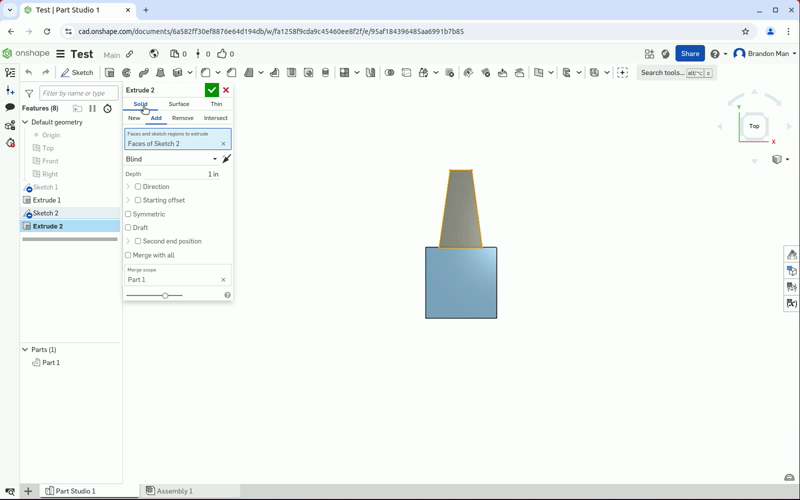
click(143, 106)
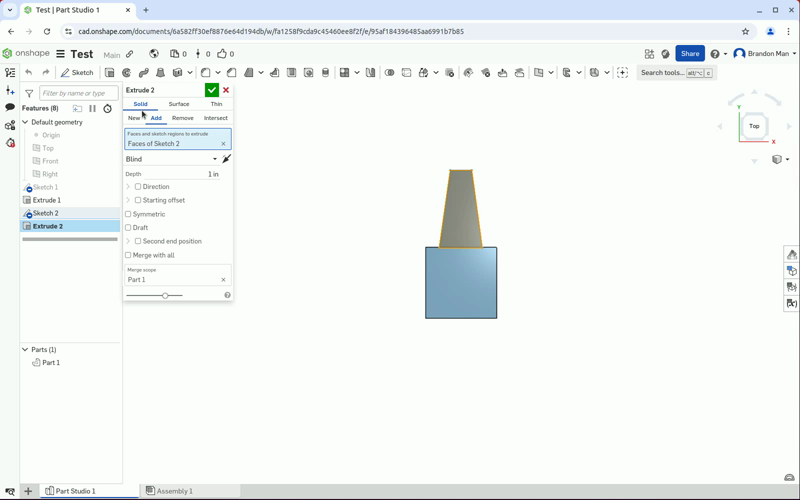
mouse_move(137, 120)
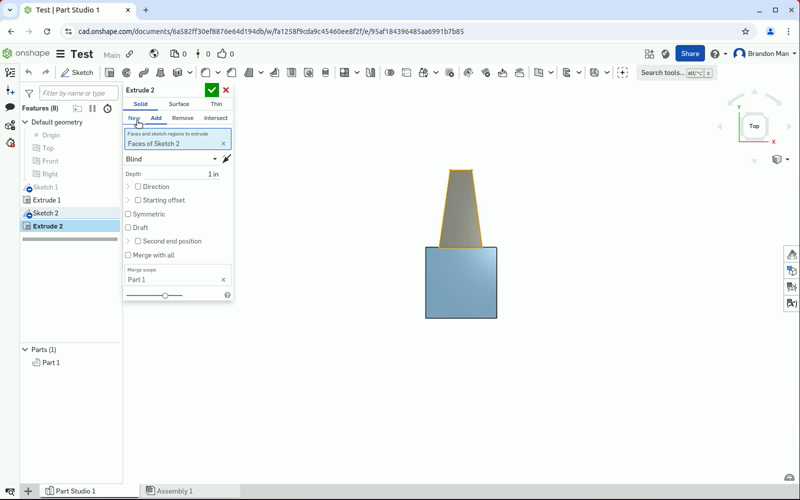
click(137, 120)
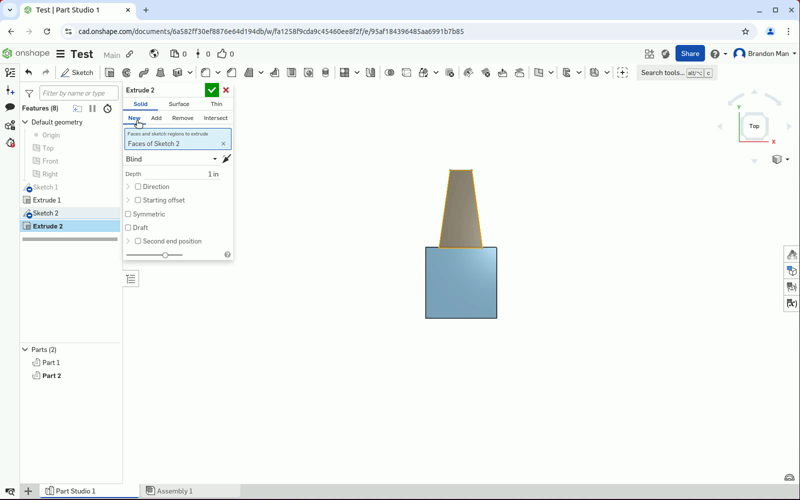
key(tab, 4)
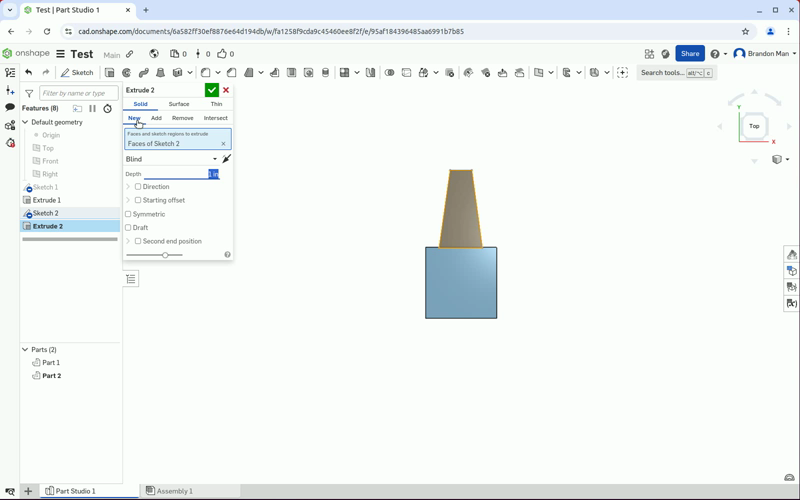
text(0.963)
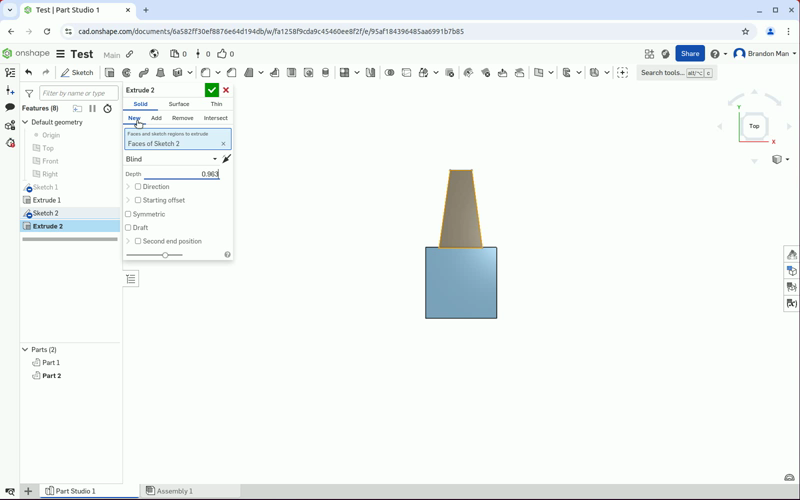
key(enter)
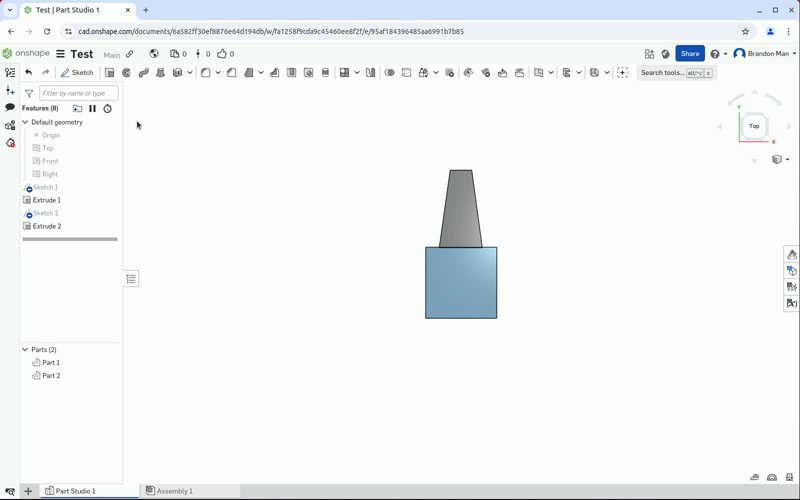
key(shift+h)
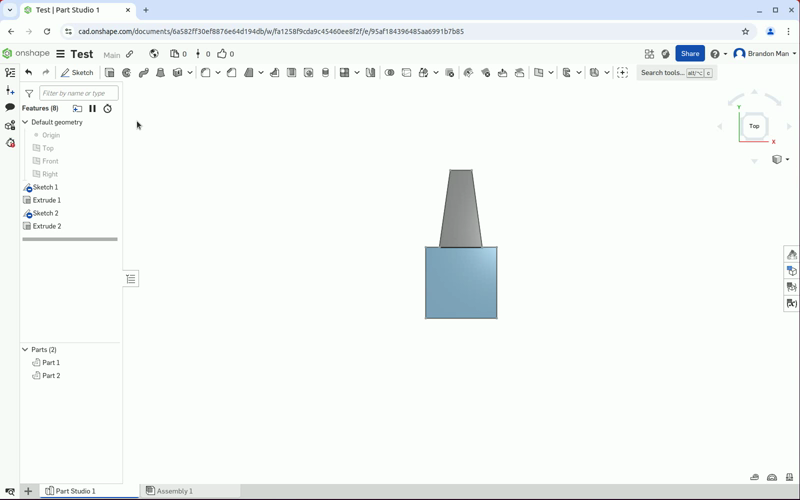
key(shift+h)
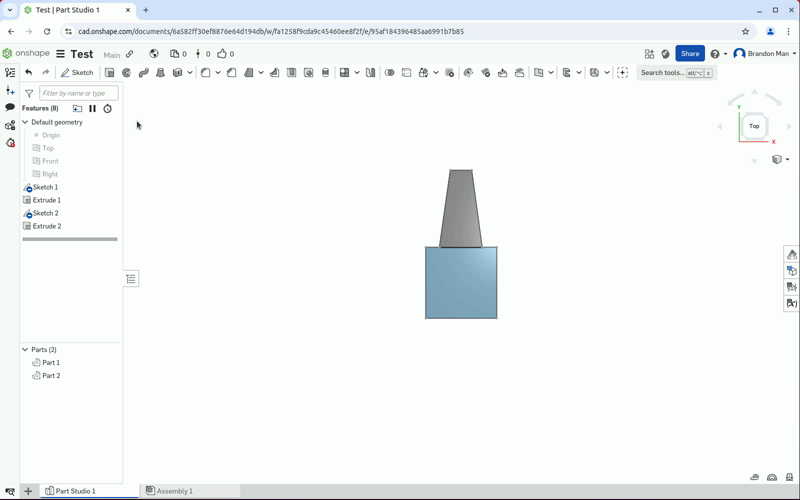
key(shift+7)
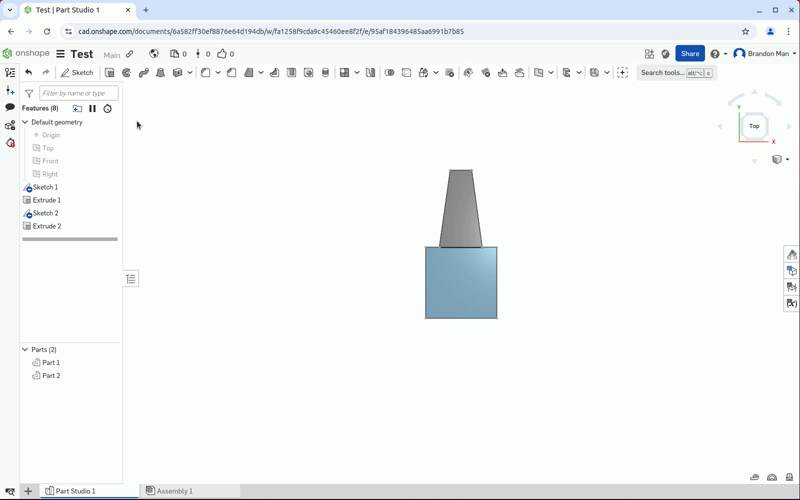
key(up, 3)
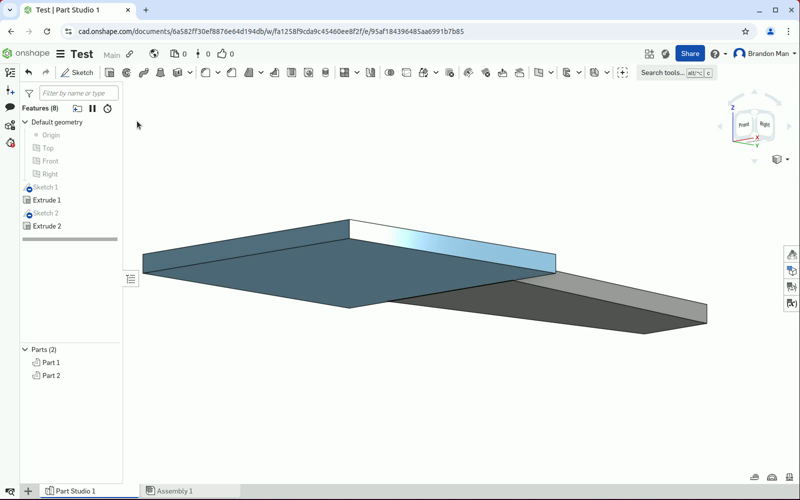
key(left, 3)
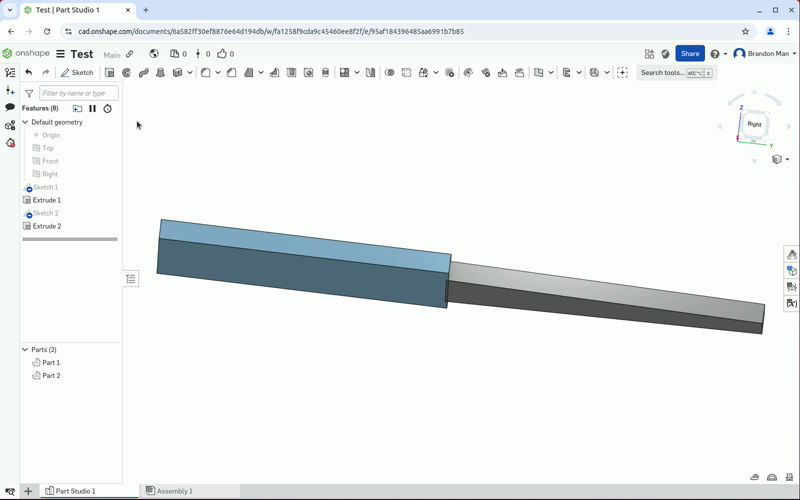
key(right, 3)
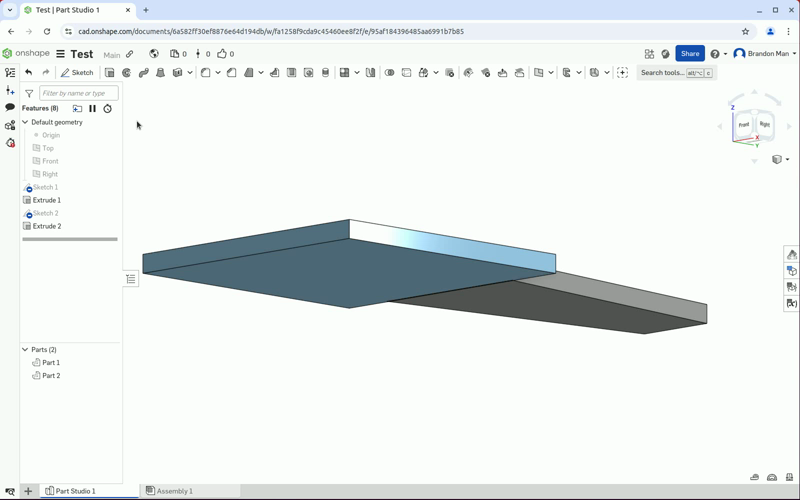
key(down, 3)
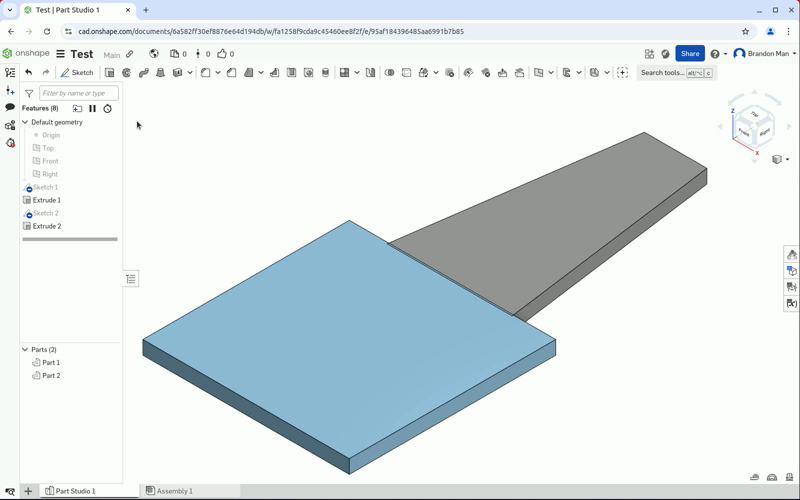
mouse_move(73, 189)
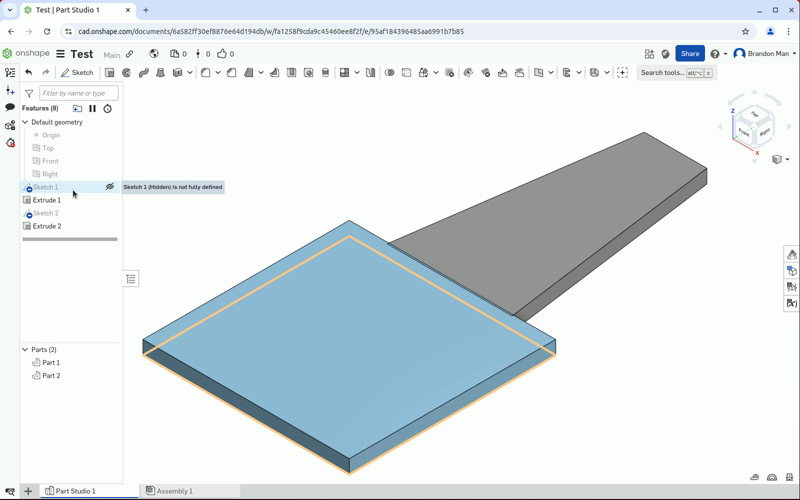
click(73, 189)